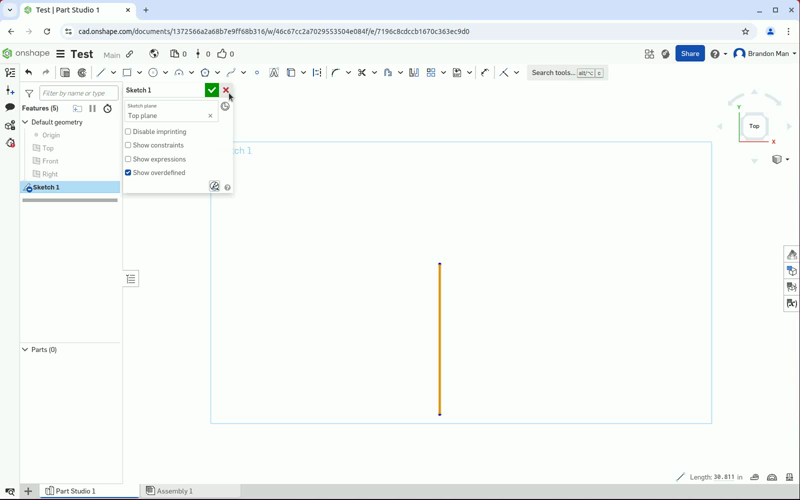
key(shift+h)
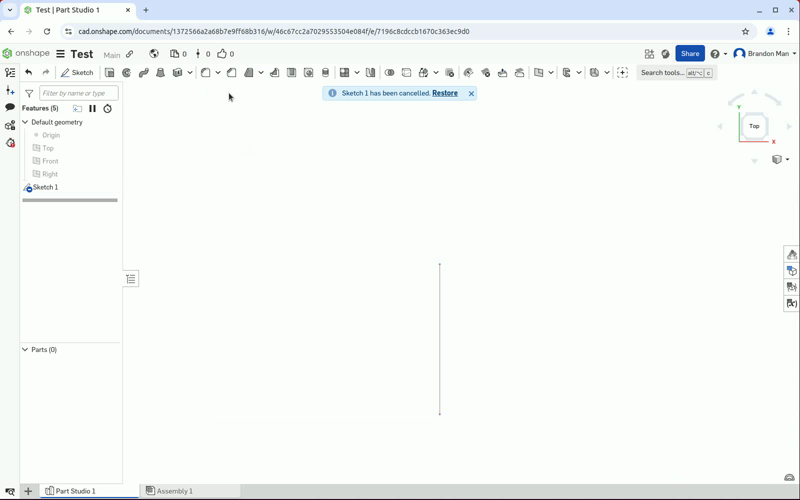
key(shift+s)
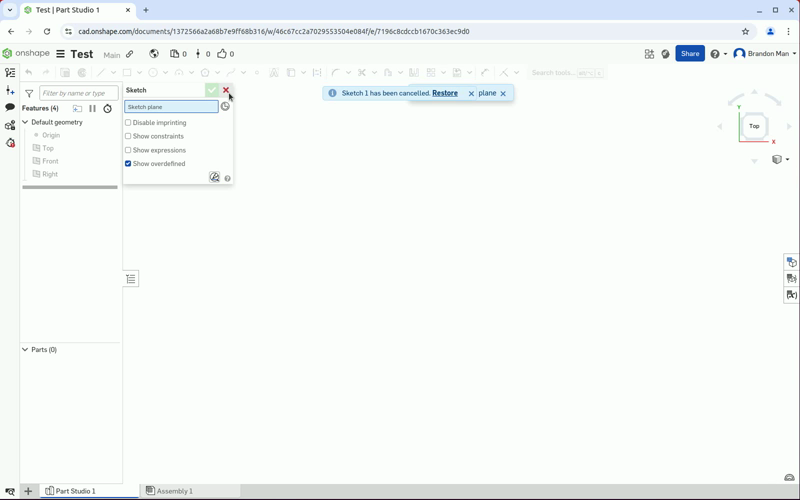
mouse_move(73, 150)
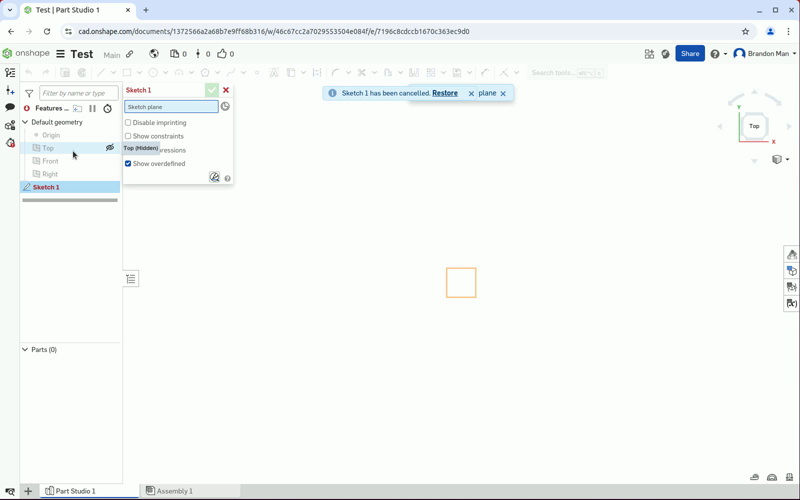
click(73, 150)
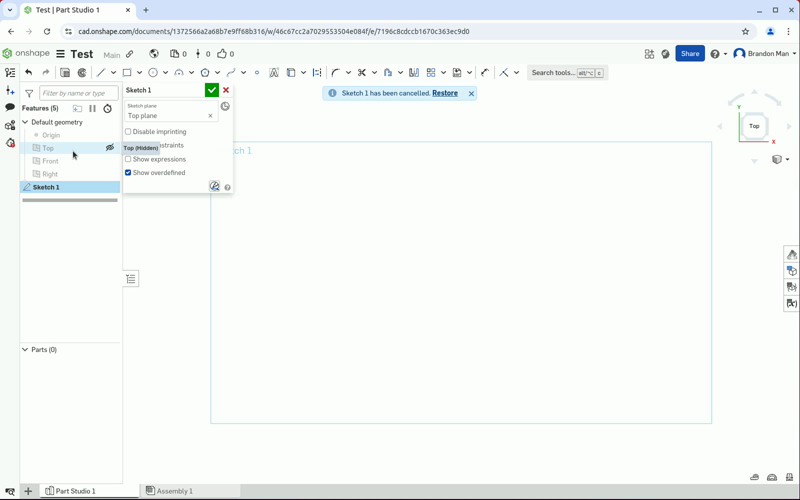
mouse_move(73, 352)
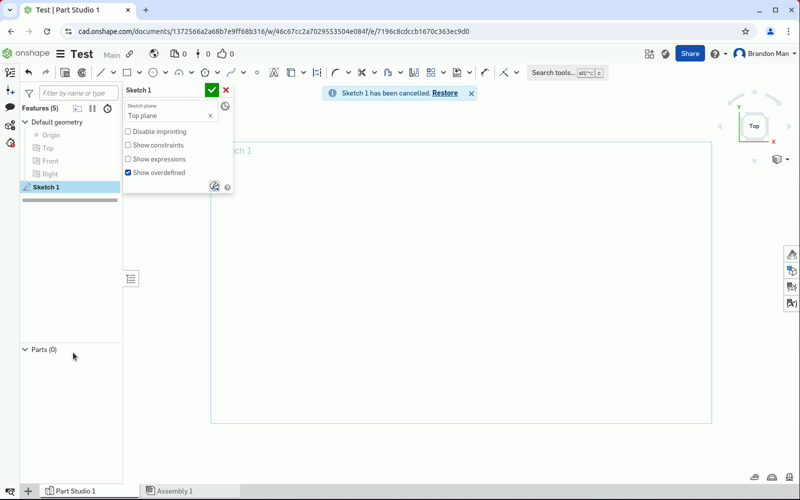
key(y)
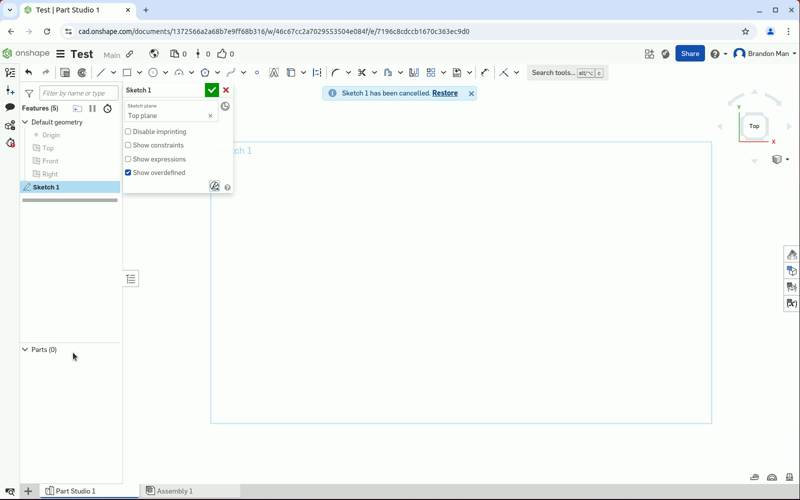
key(c)
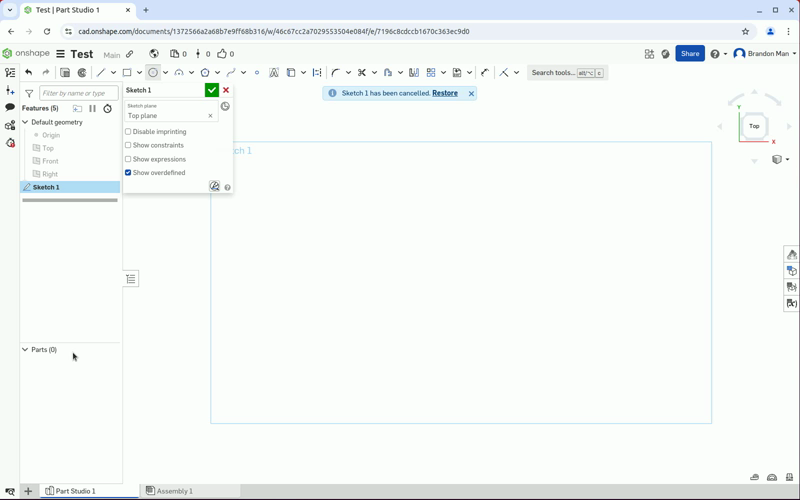
key_down(shift)
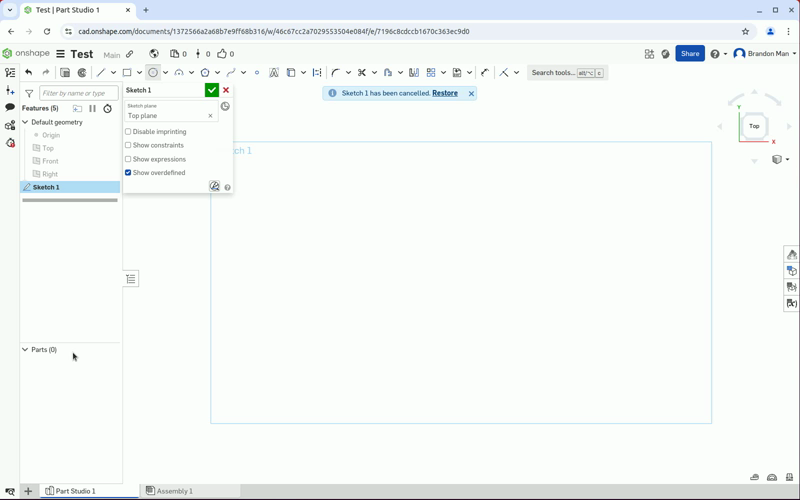
mouse_move(461, 282)
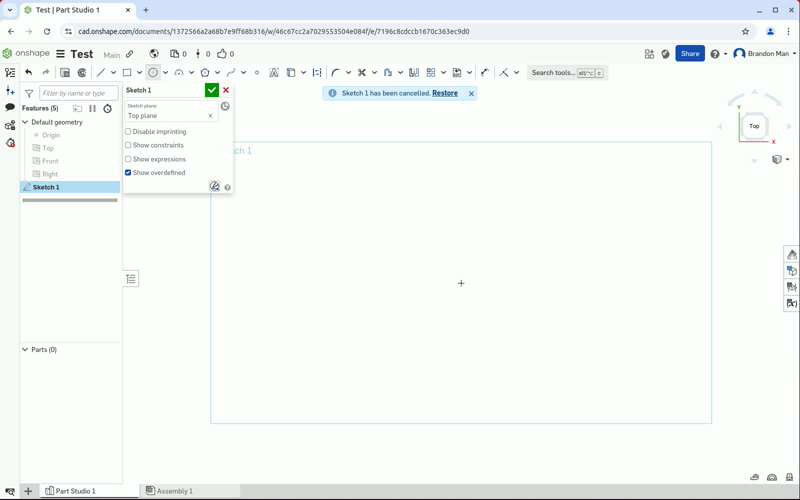
click(461, 282)
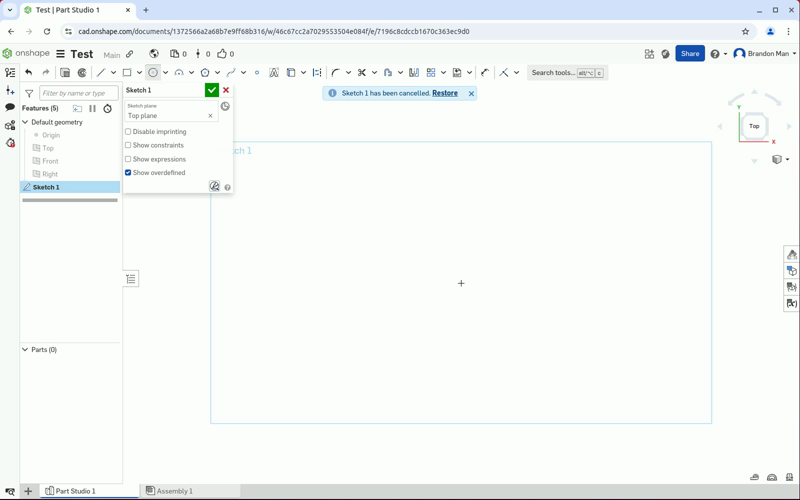
key_up(shift)
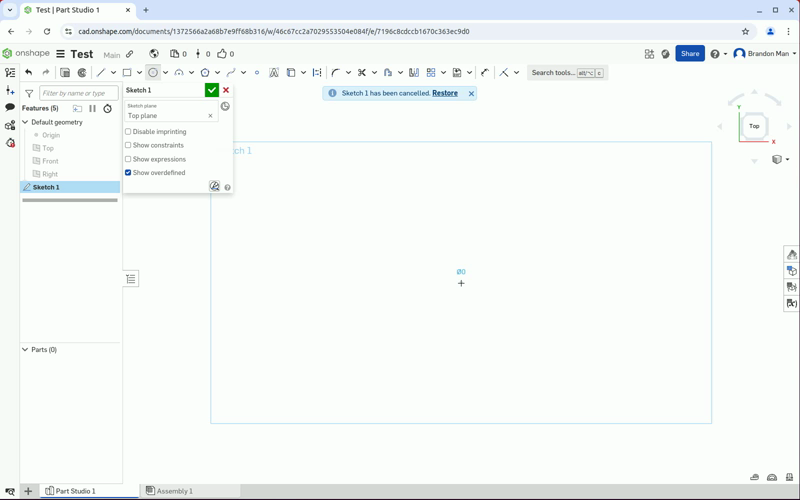
mouse_move(464, 282)
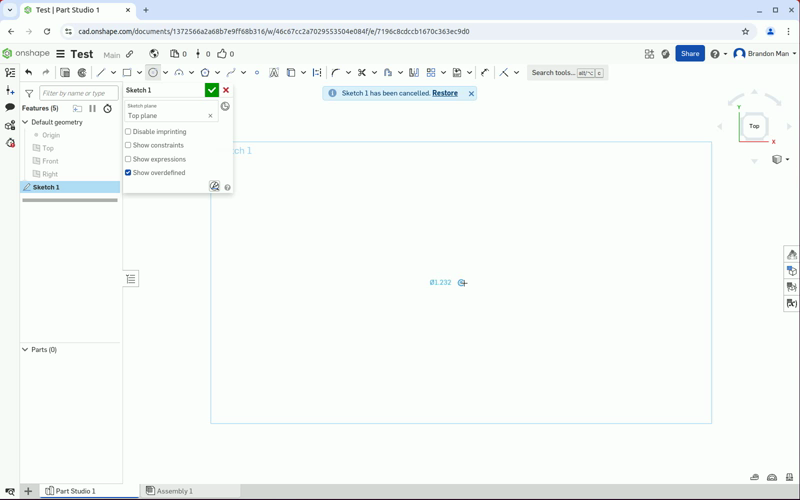
click(464, 282)
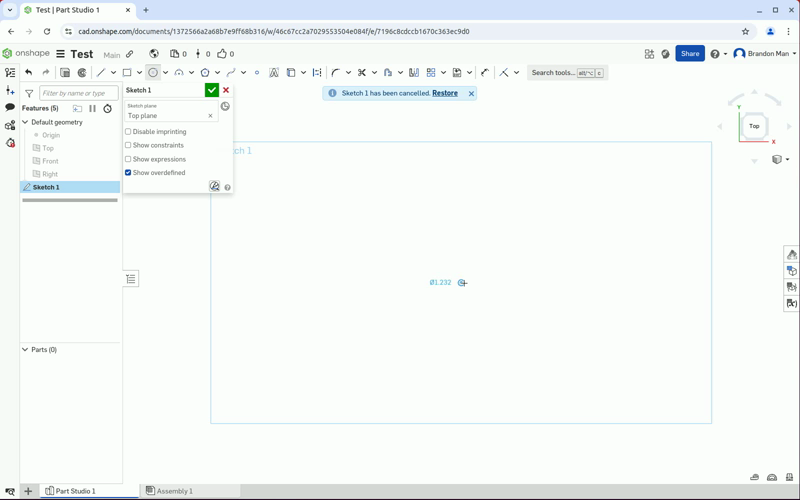
key(esc)
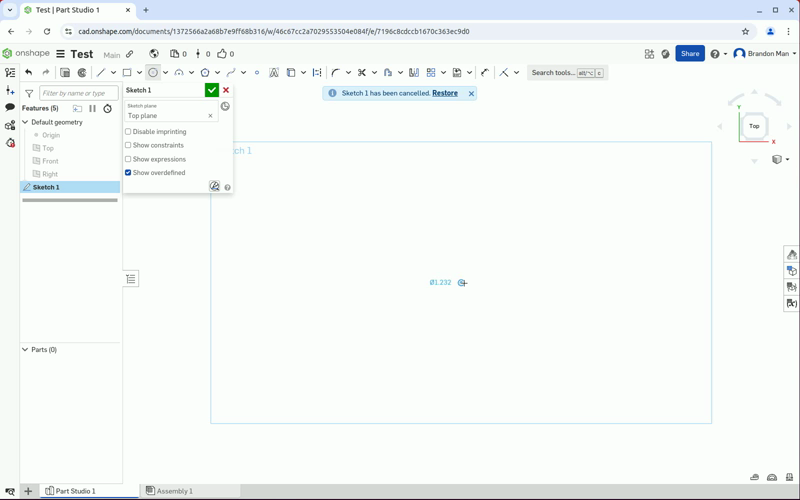
mouse_move(461, 284)
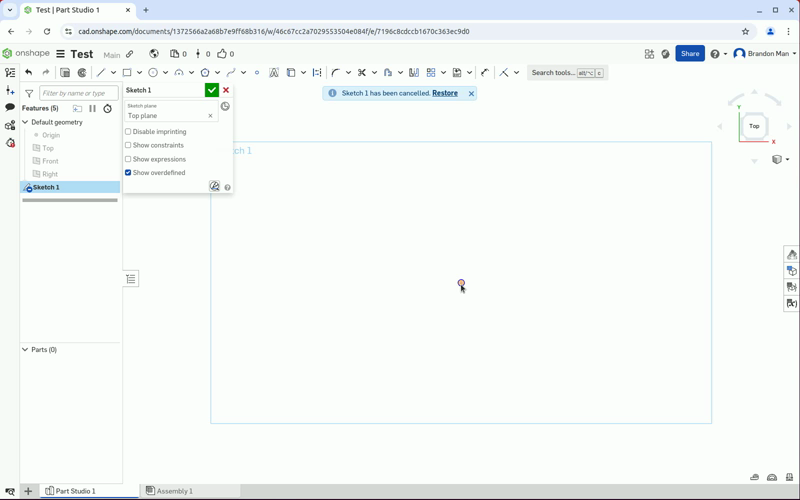
scroll(6)
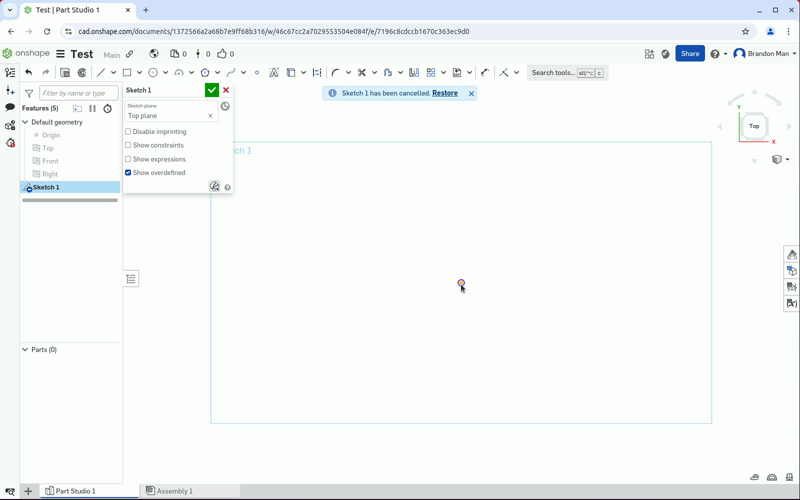
scroll(6)
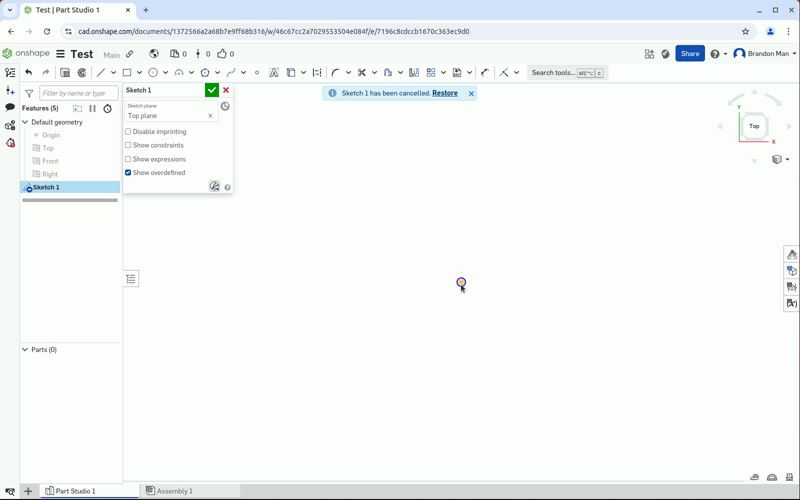
scroll(6)
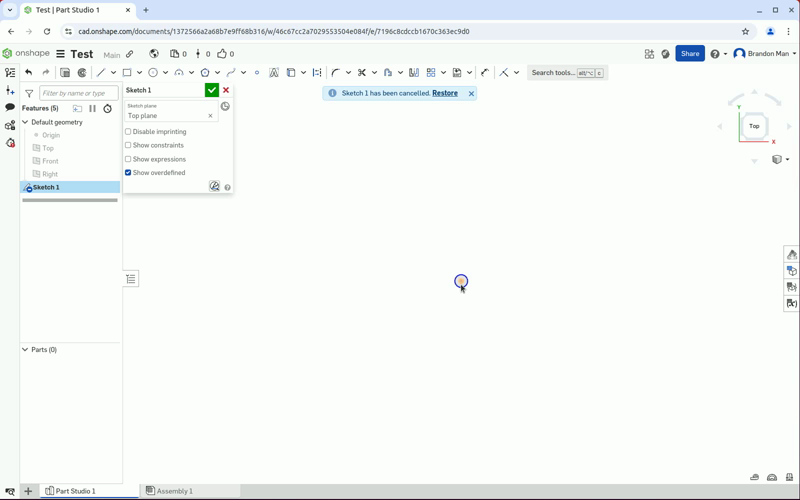
scroll(6)
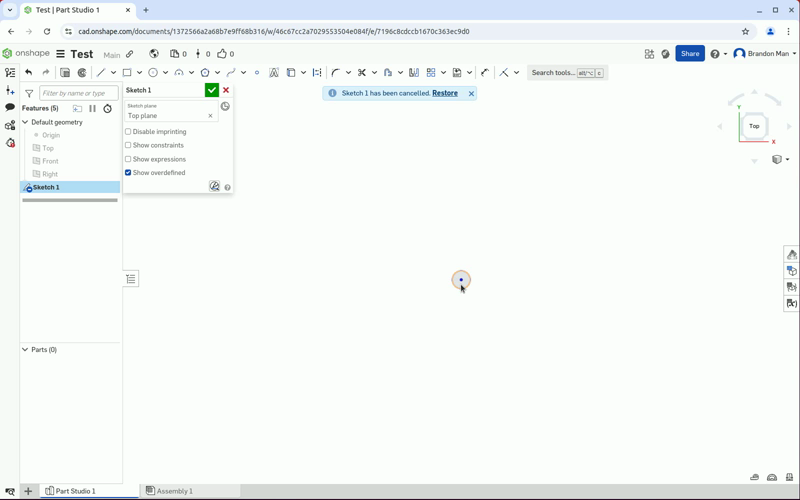
scroll(6)
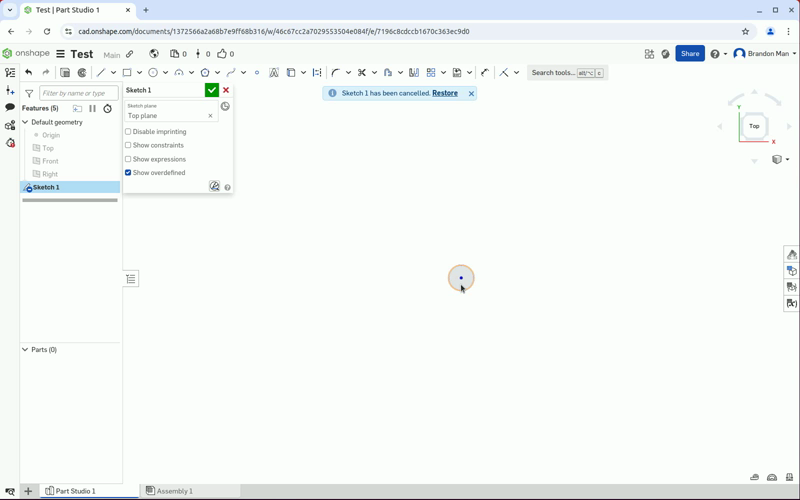
scroll(6)
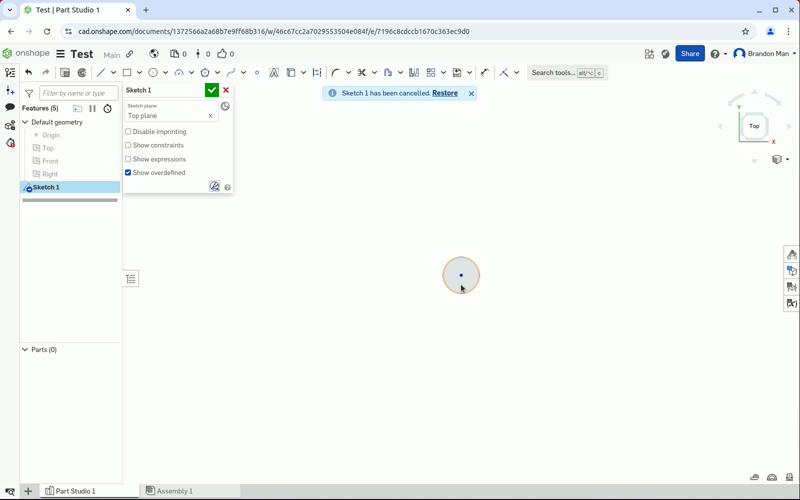
scroll(6)
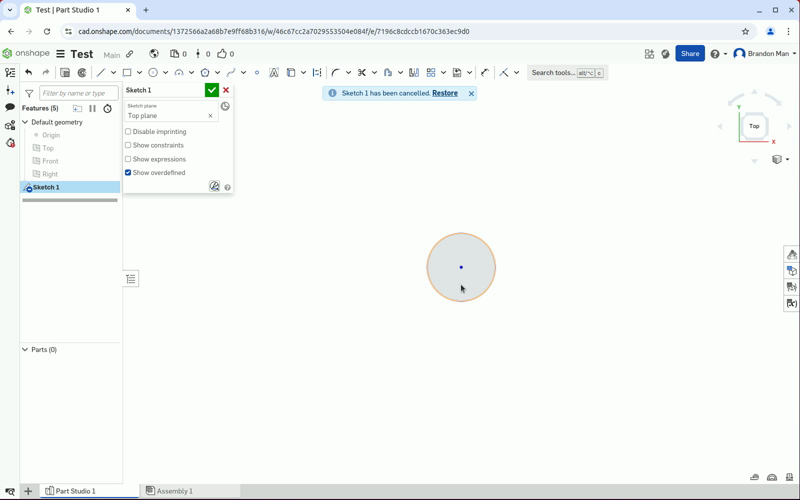
click(461, 284)
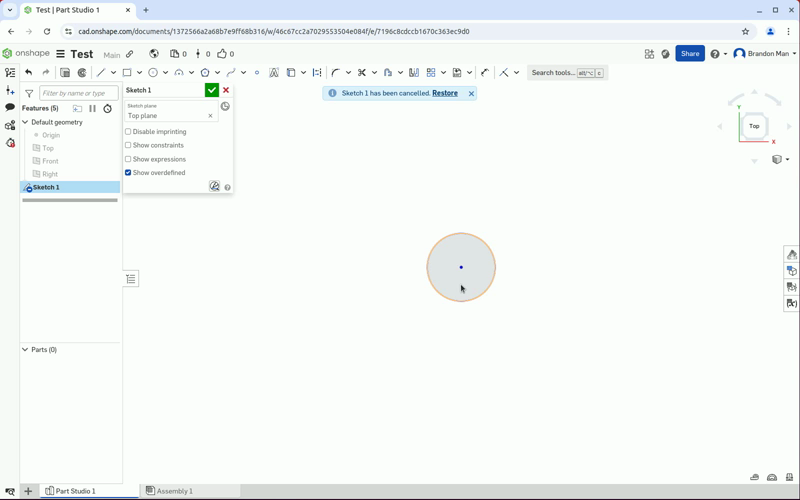
scroll(-6)
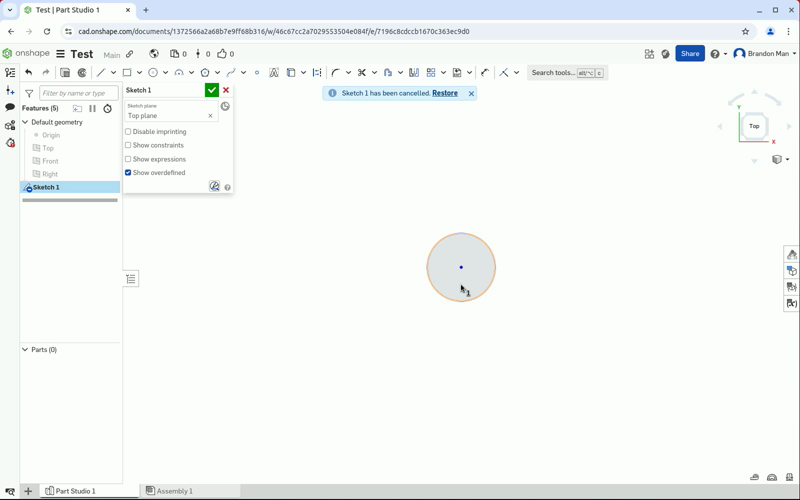
scroll(-6)
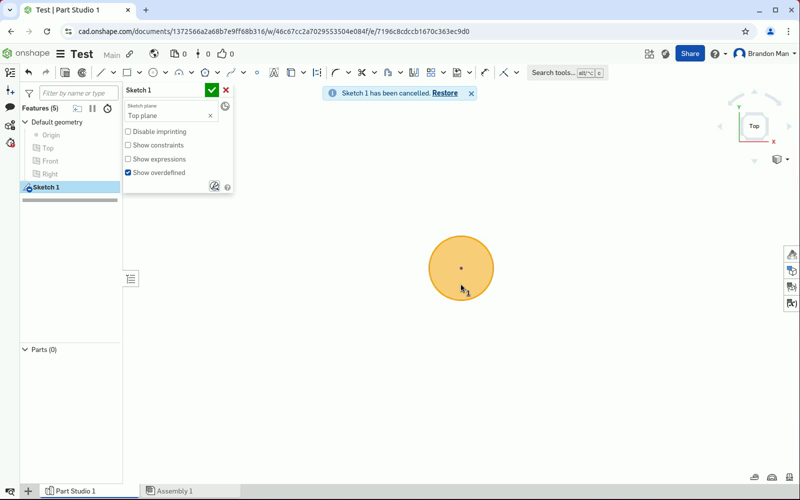
scroll(-6)
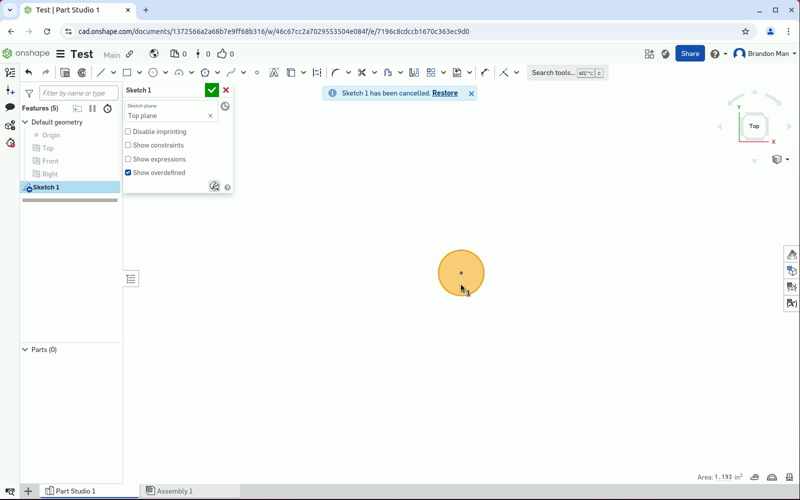
scroll(-6)
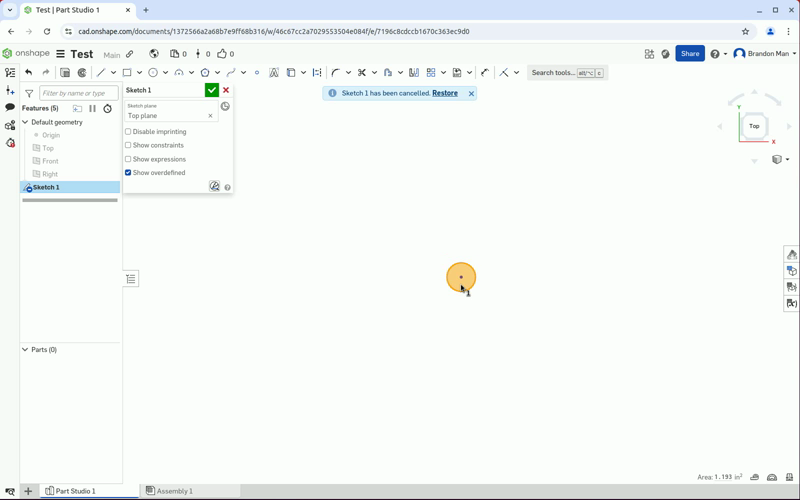
scroll(-6)
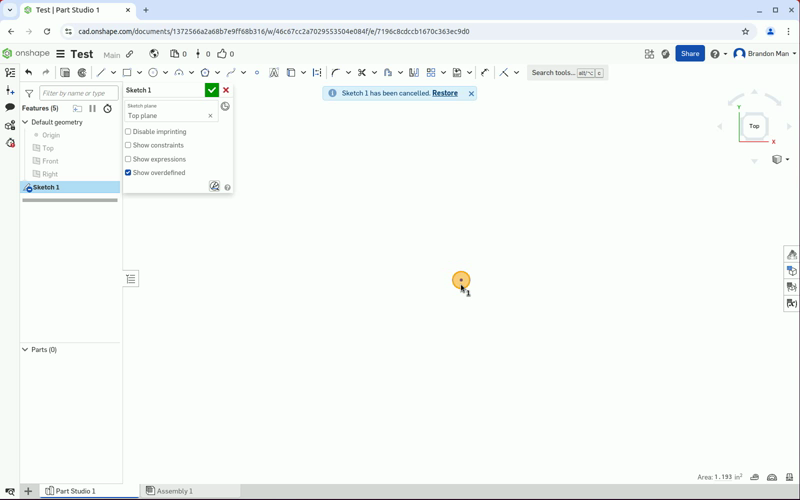
scroll(-6)
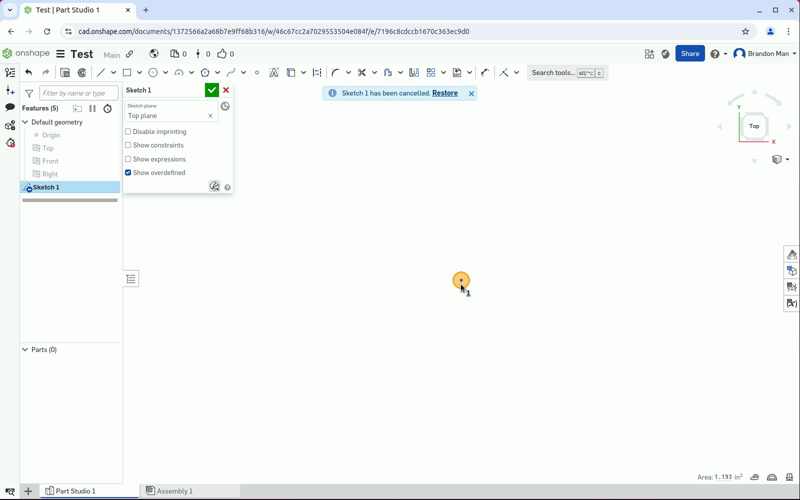
scroll(-6)
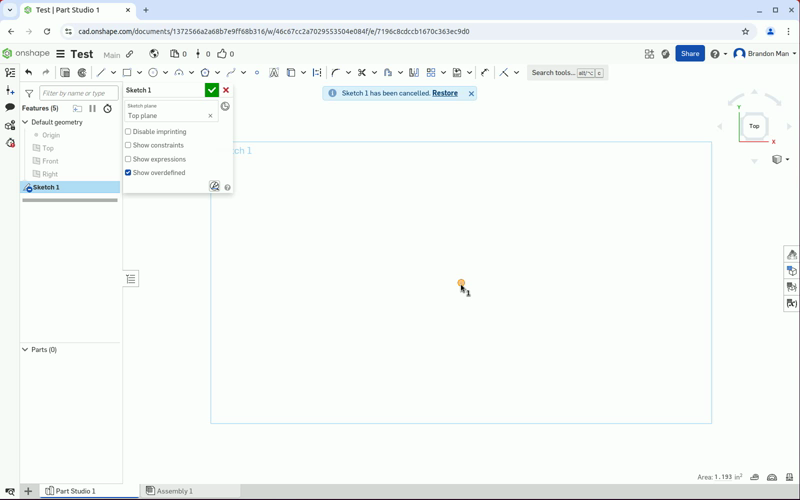
mouse_move(73, 352)
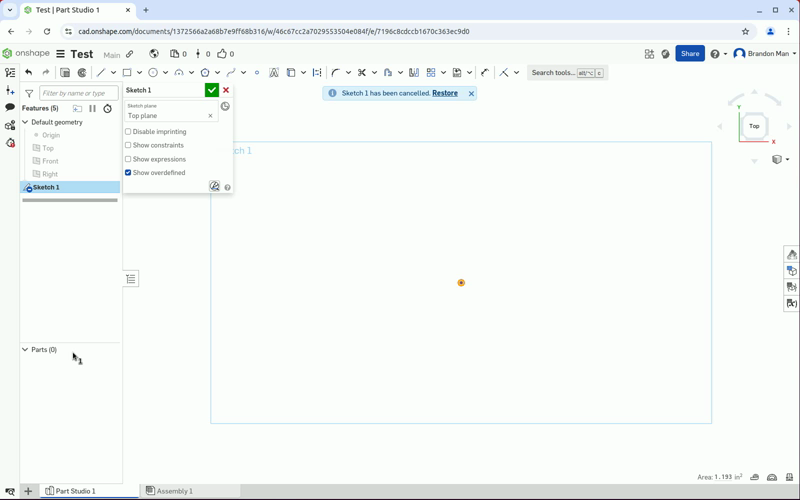
key(shift+y)
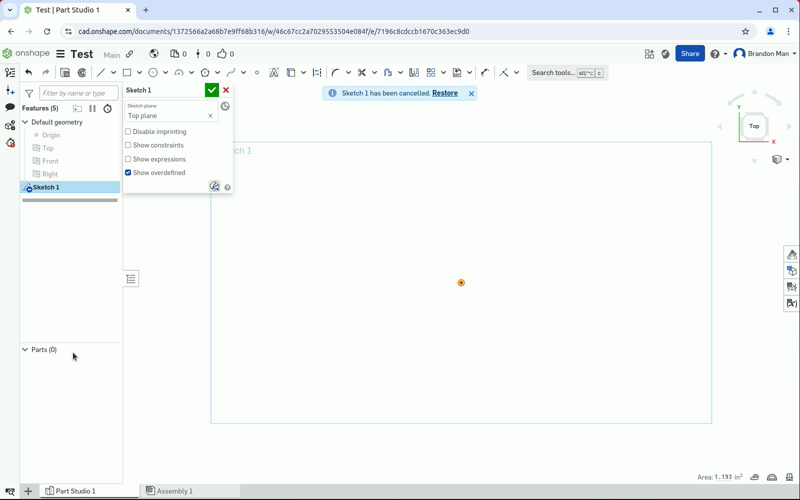
key(shift+e)
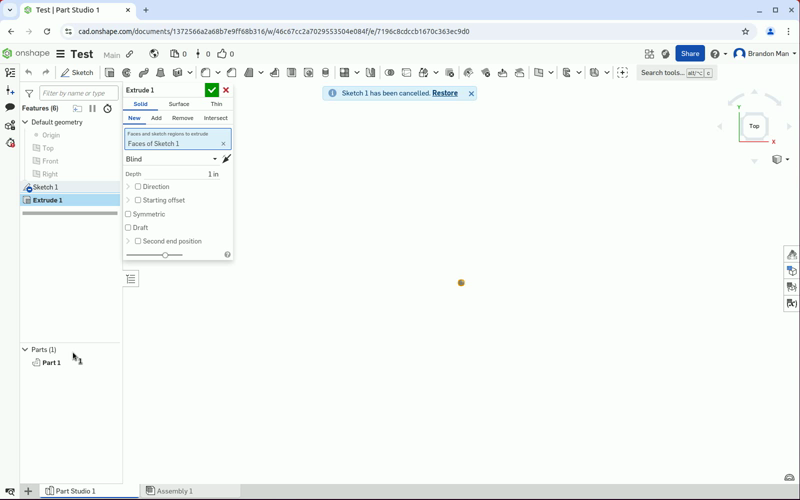
mouse_move(143, 106)
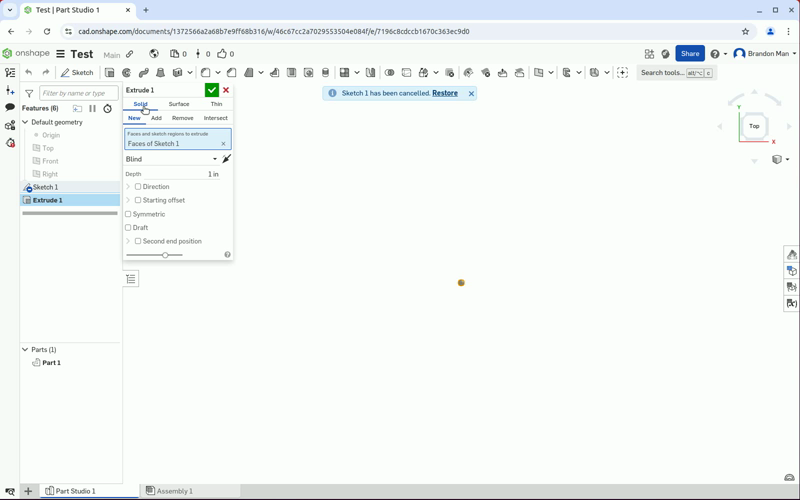
click(143, 106)
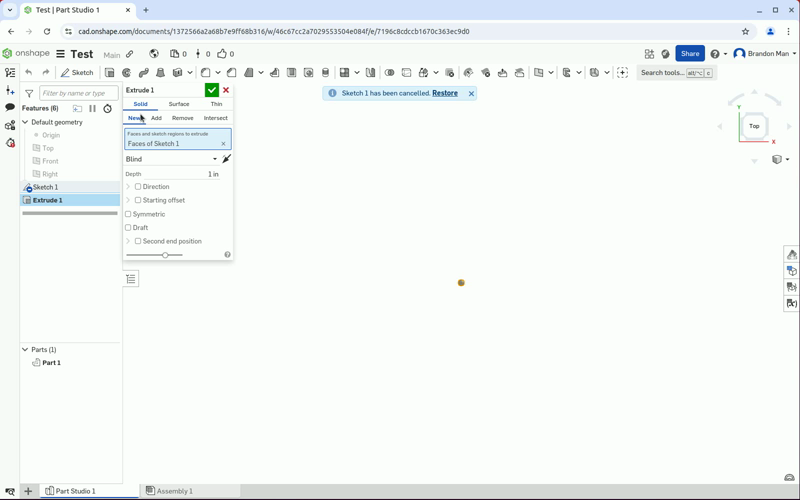
mouse_move(137, 120)
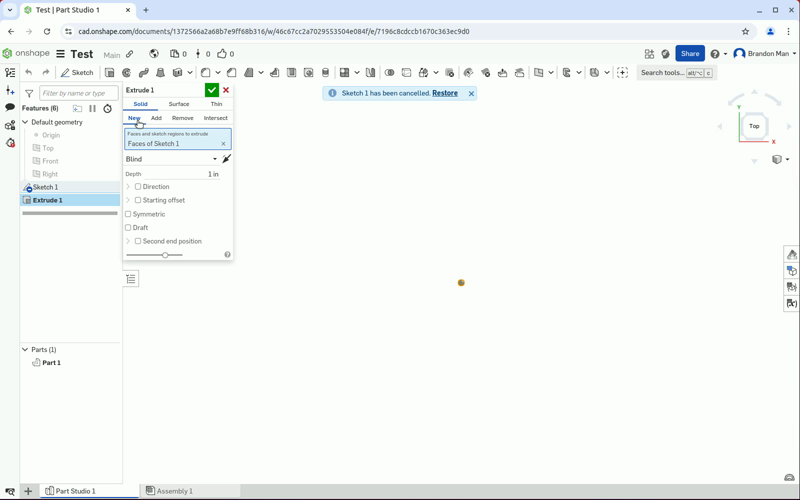
click(137, 120)
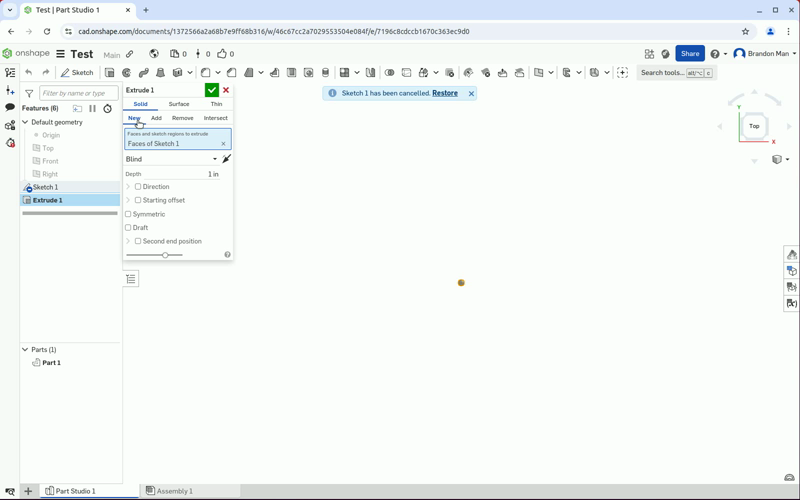
key(tab, 4)
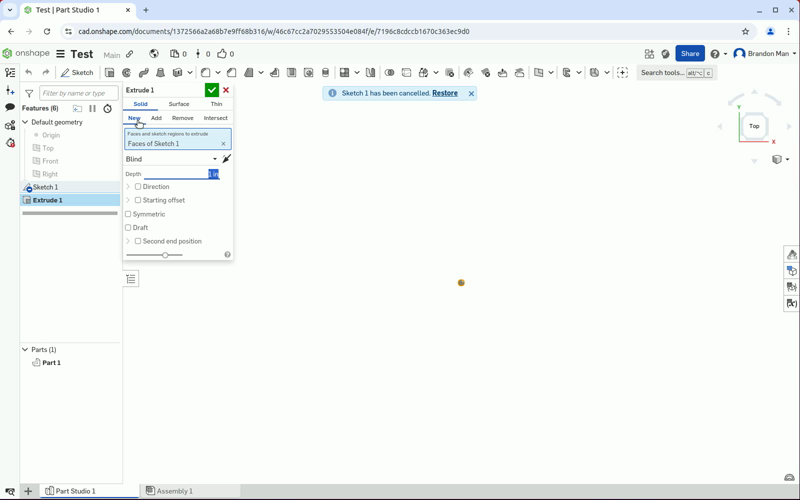
text(-23.108)
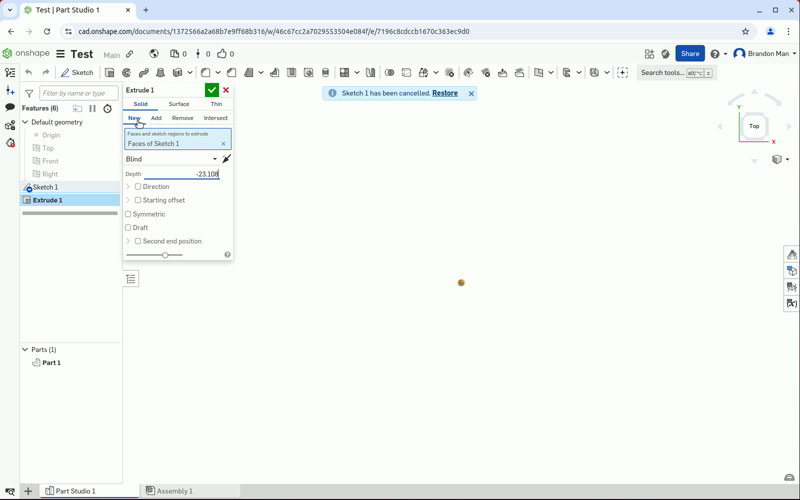
key(enter)
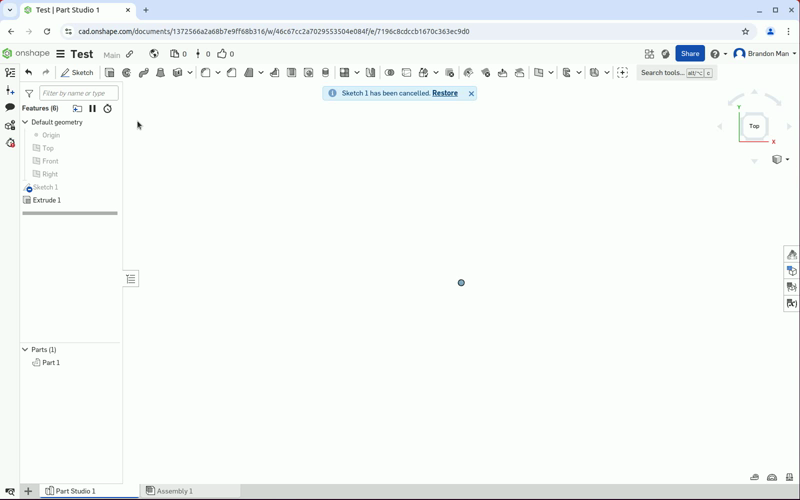
key(shift+h)
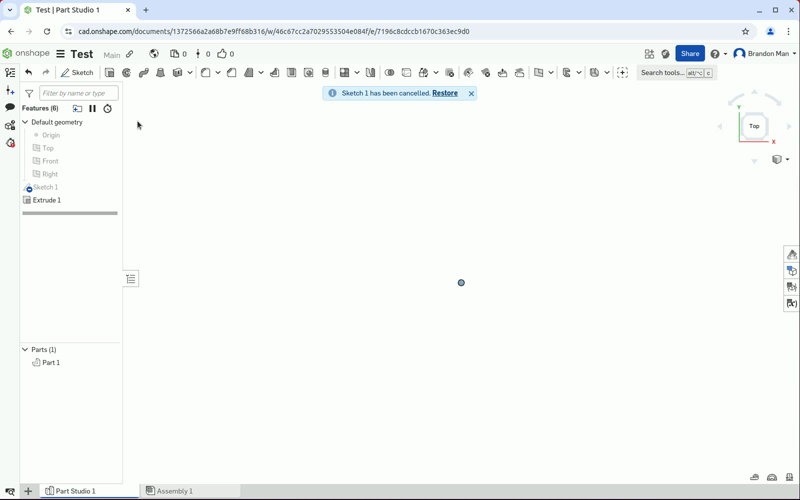
key(shift+h)
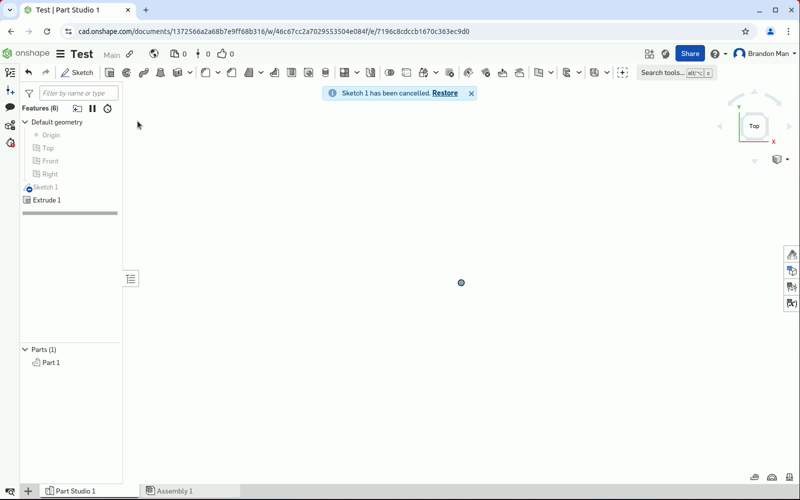
mouse_move(73, 189)
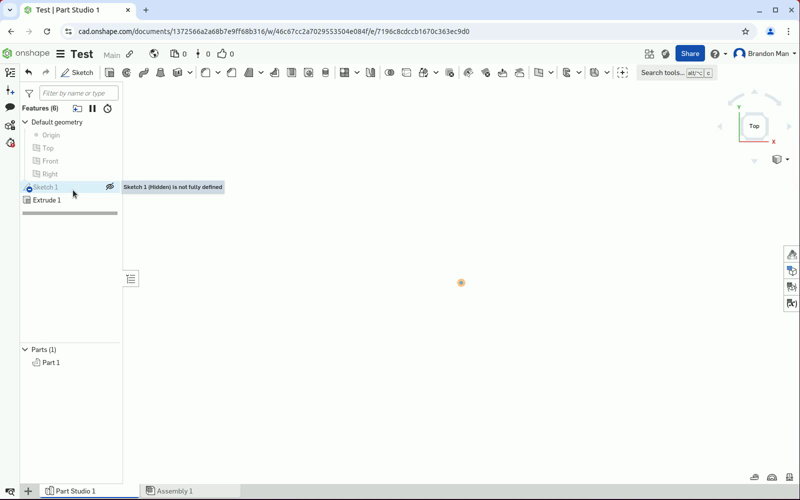
click(73, 189)
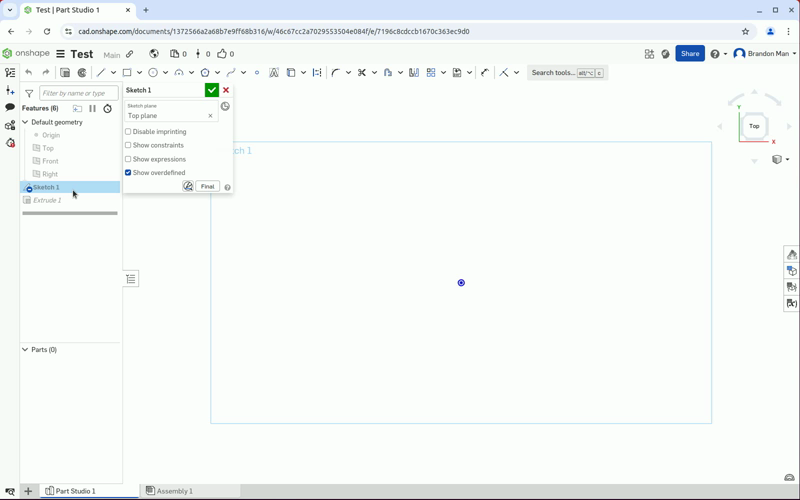
mouse_move(229, 92)
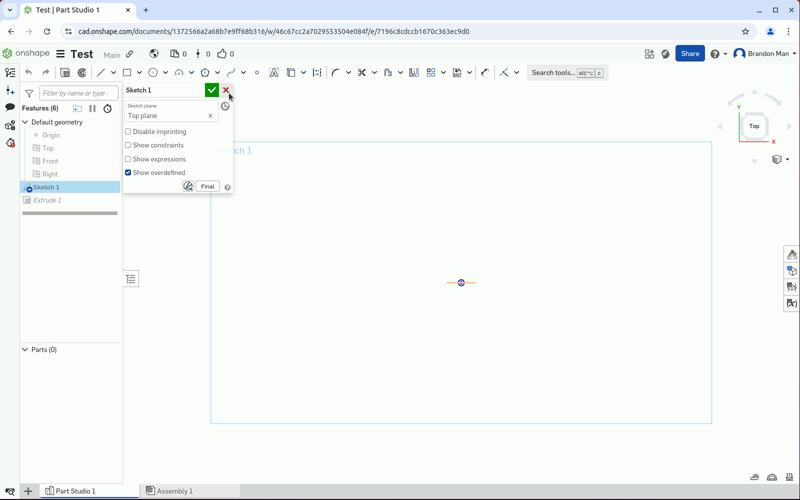
click(229, 92)
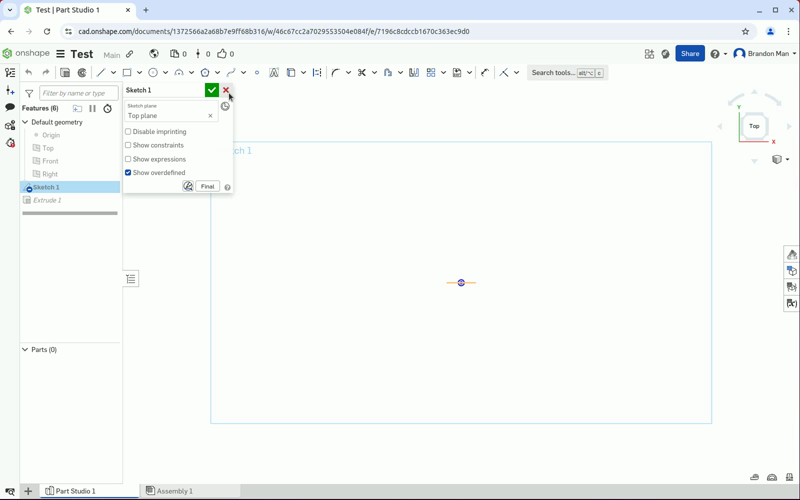
key(shift+s)
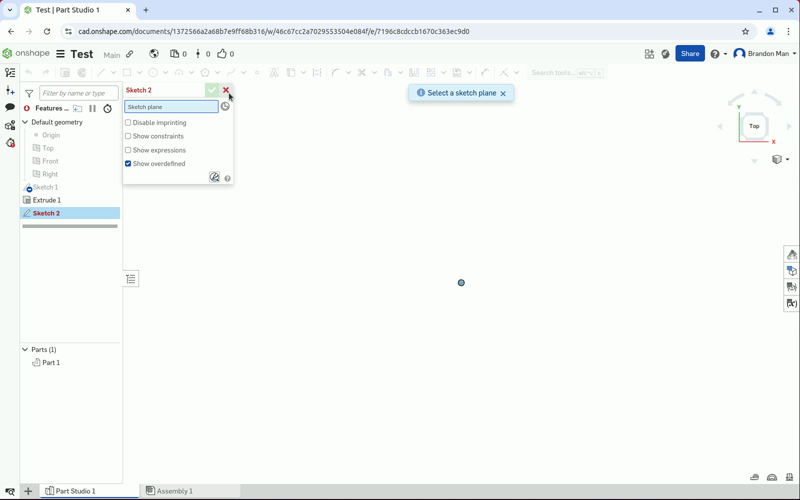
mouse_move(73, 150)
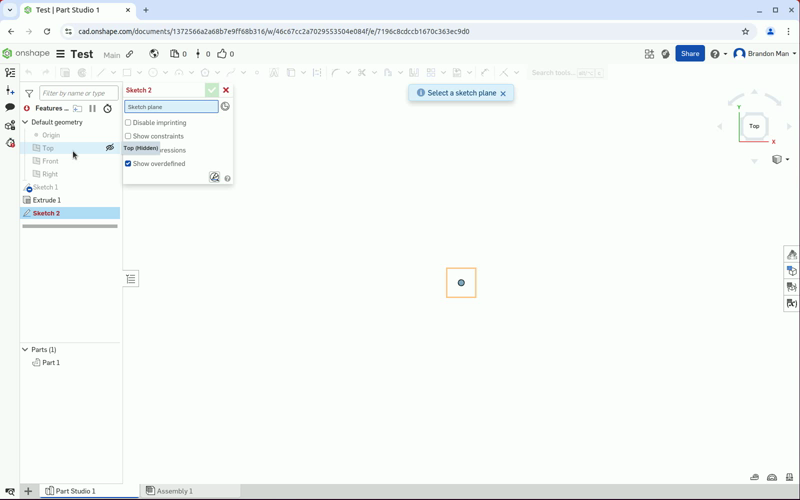
click(73, 150)
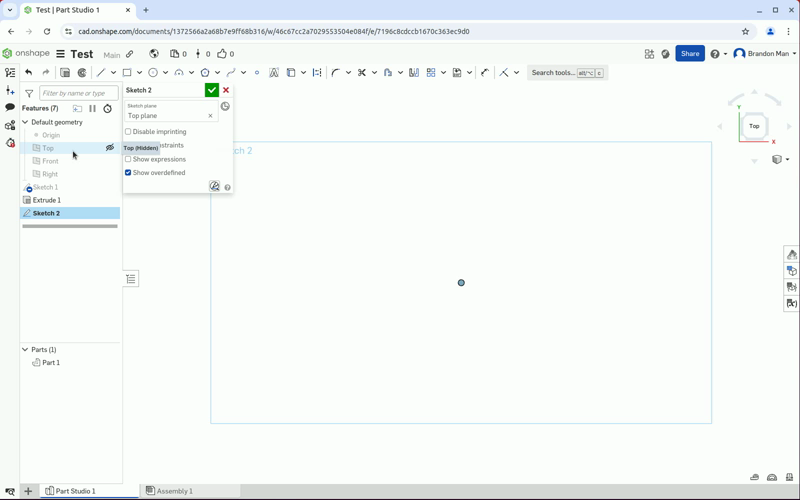
mouse_move(73, 352)
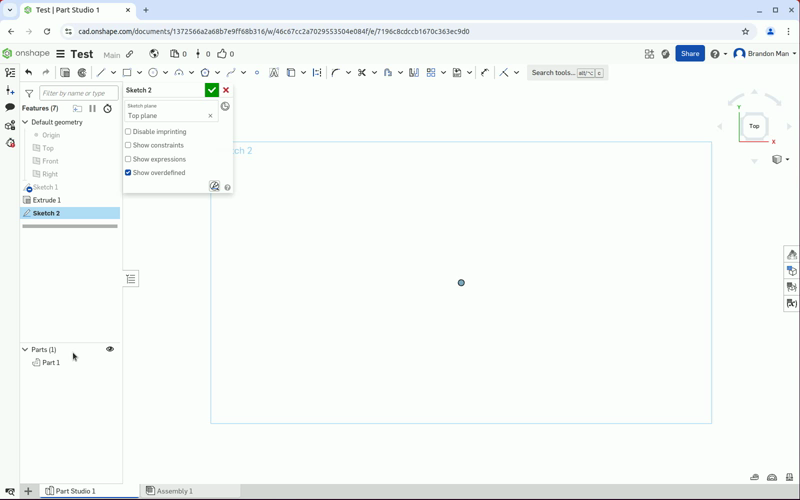
key(y)
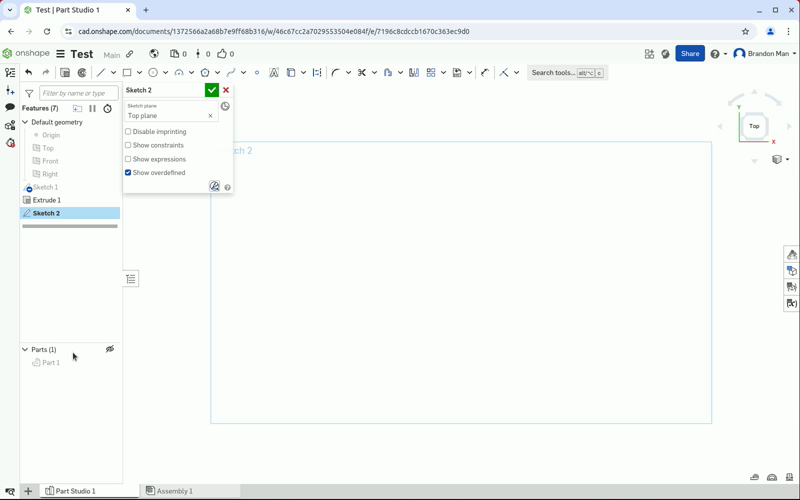
key(l)
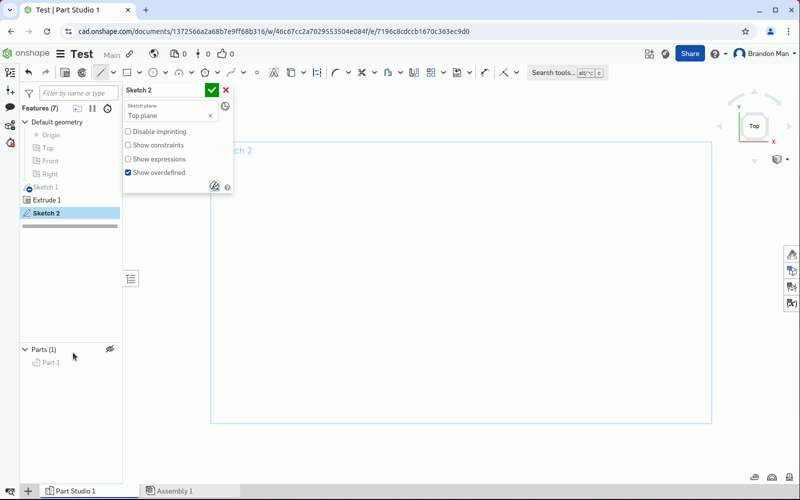
key_down(shift)
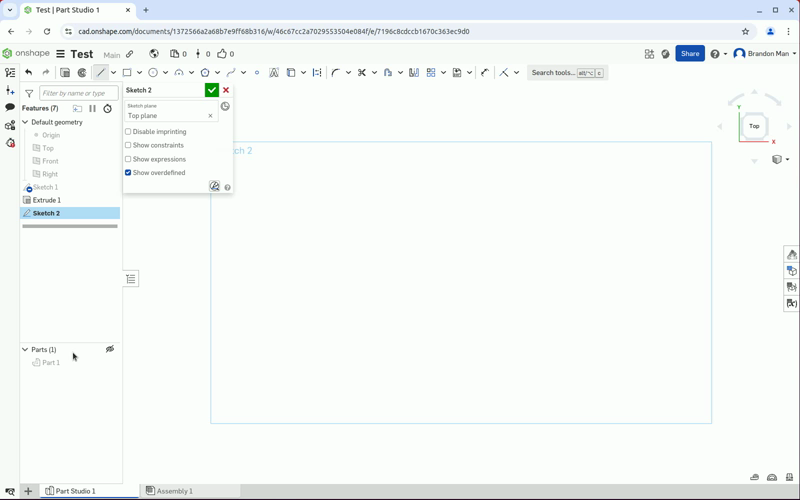
mouse_move(456, 287)
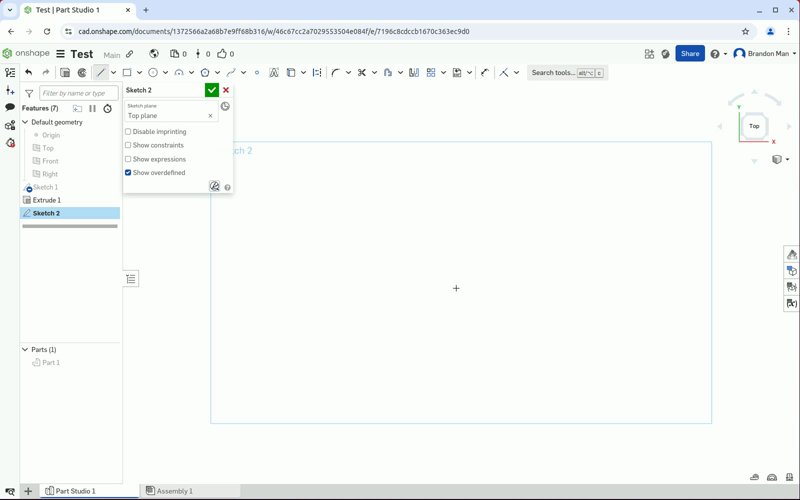
click(456, 287)
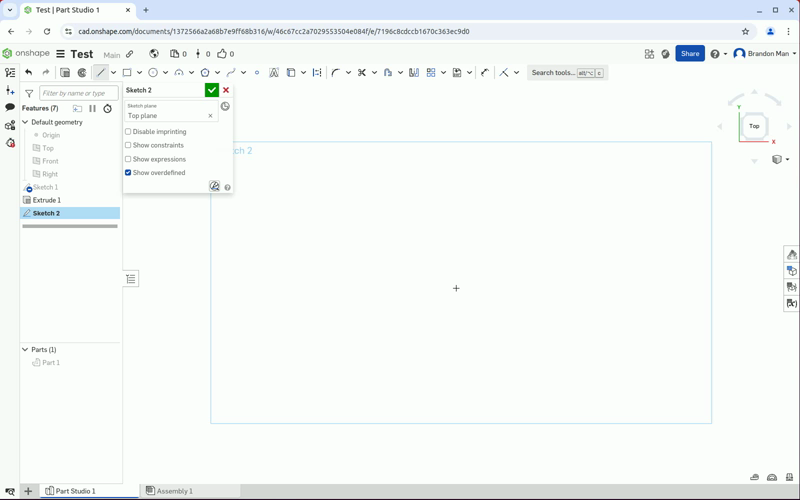
key_up(shift)
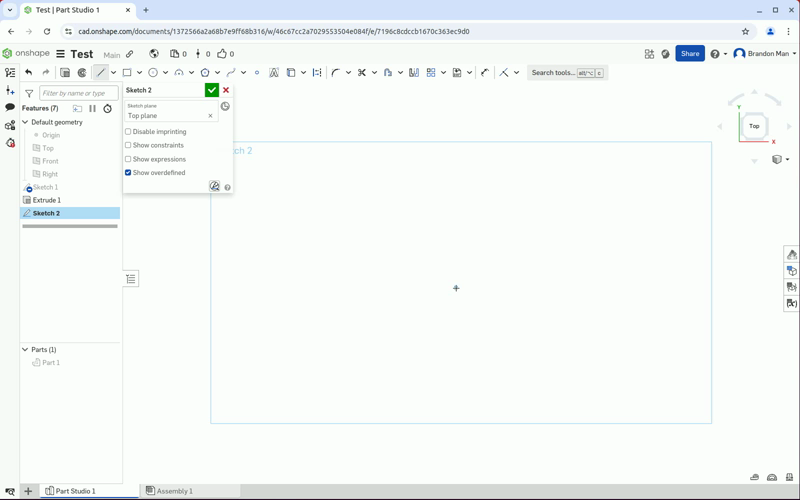
key_down(shift)
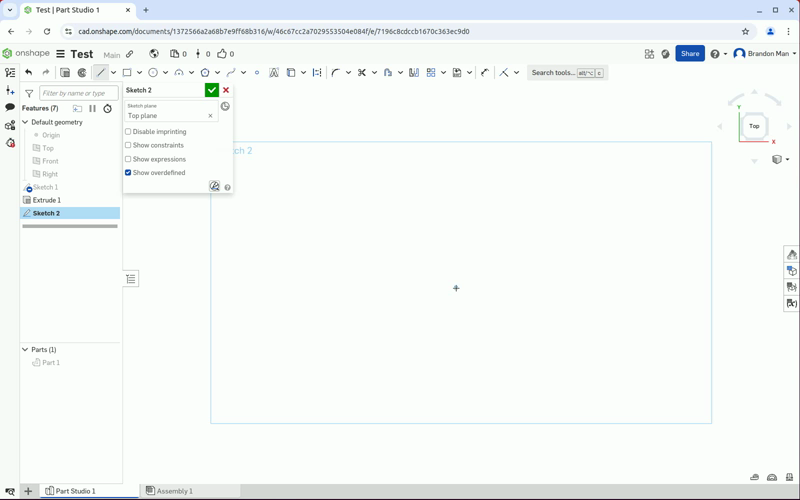
mouse_move(486, 287)
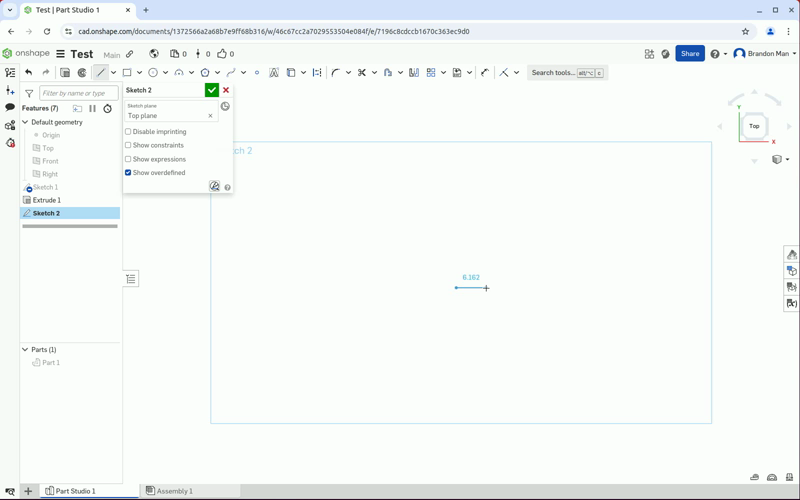
mouse_move(467, 287)
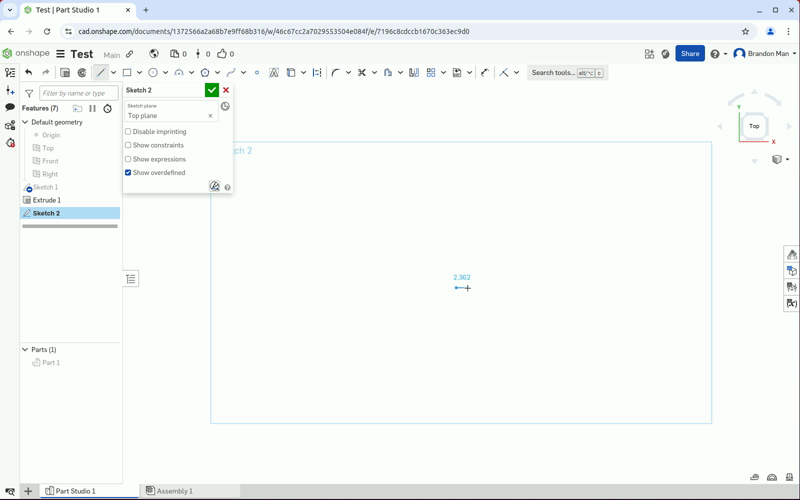
click(467, 287)
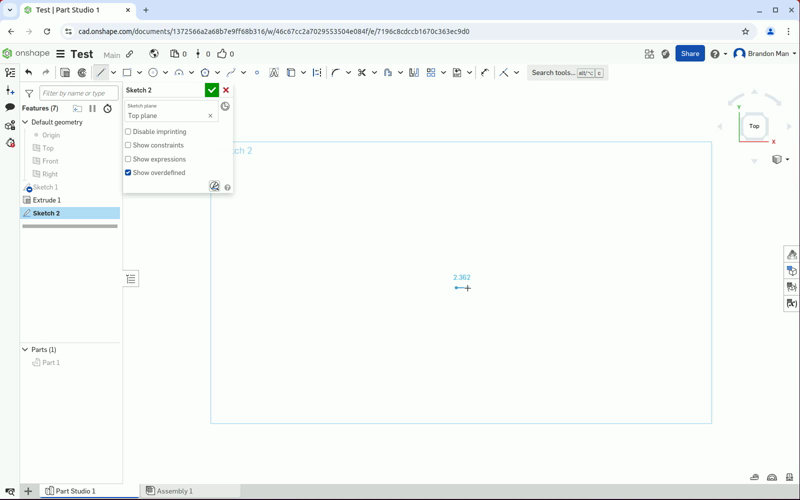
key_up(shift)
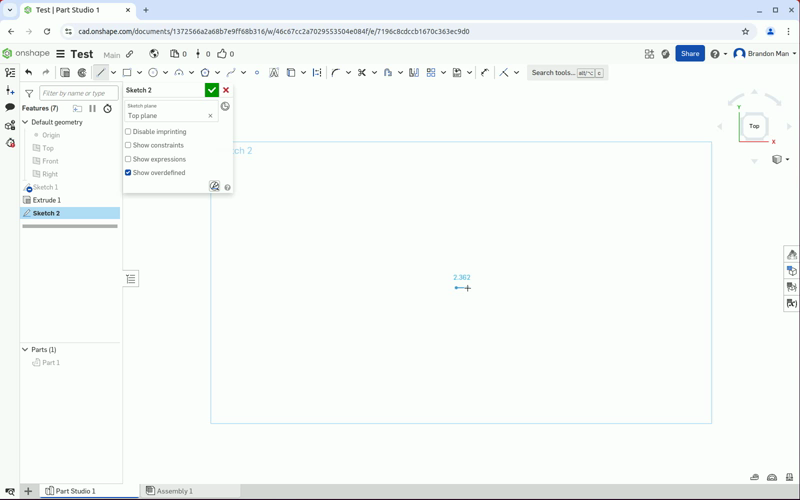
key_down(shift)
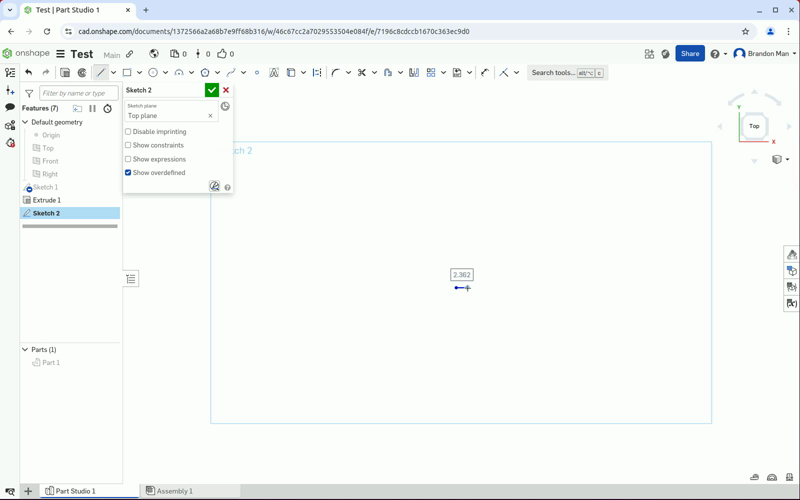
mouse_move(497, 287)
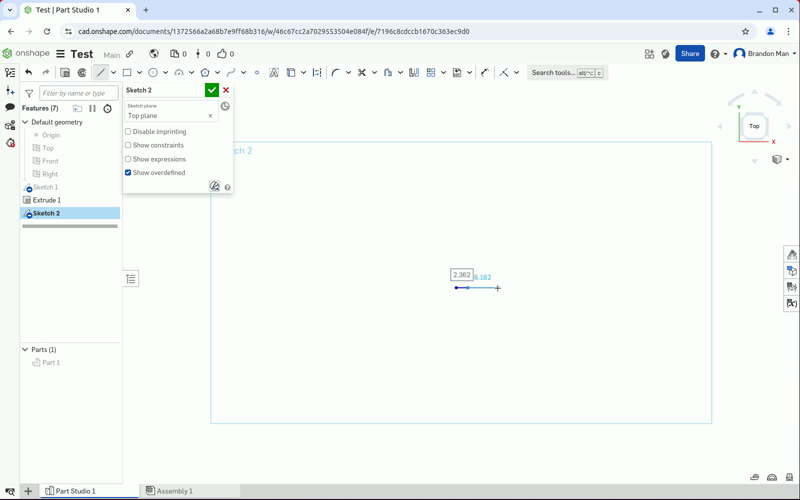
mouse_move(467, 276)
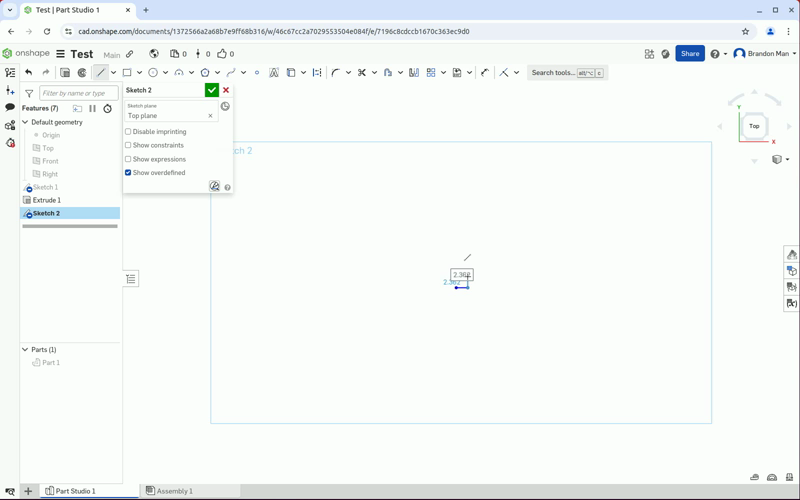
click(467, 276)
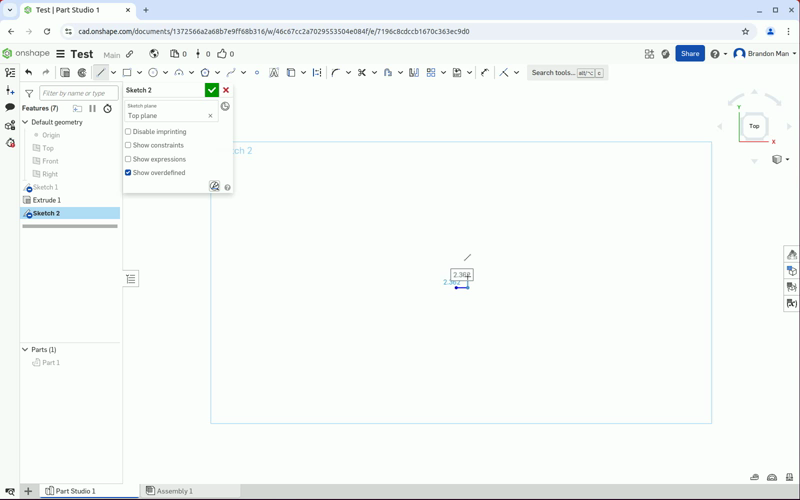
key_up(shift)
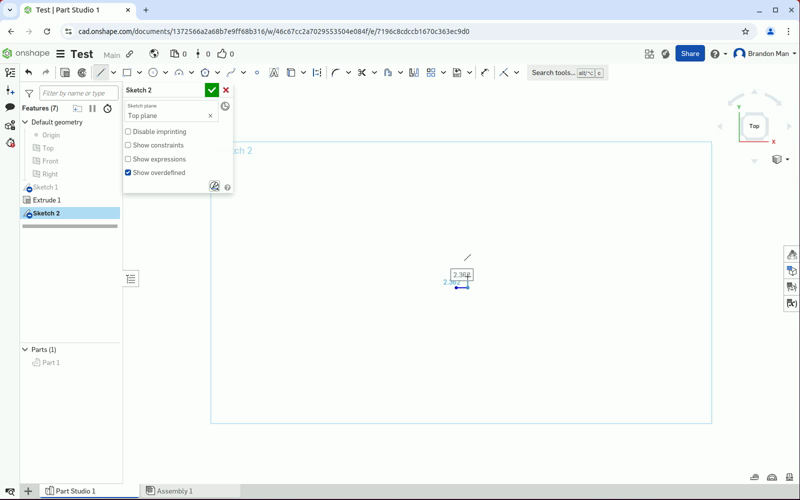
key_down(shift)
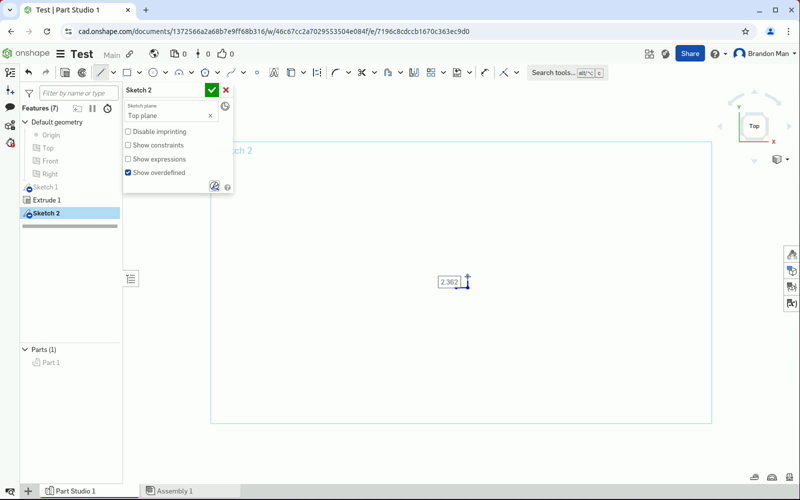
mouse_move(497, 276)
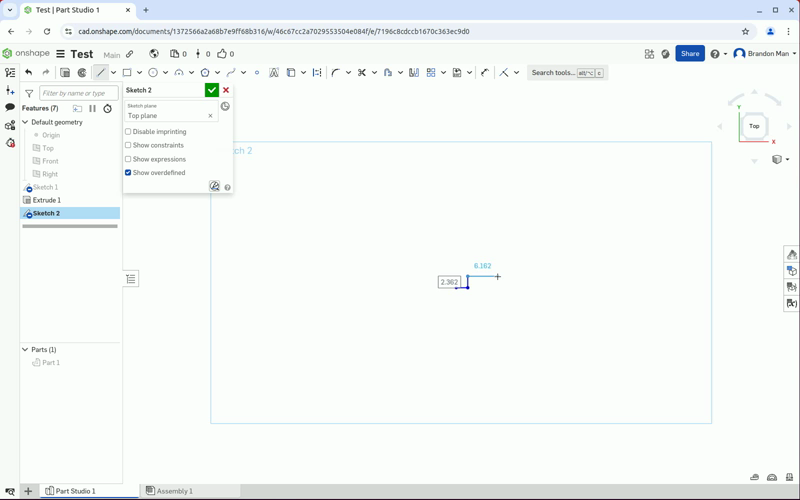
mouse_move(456, 276)
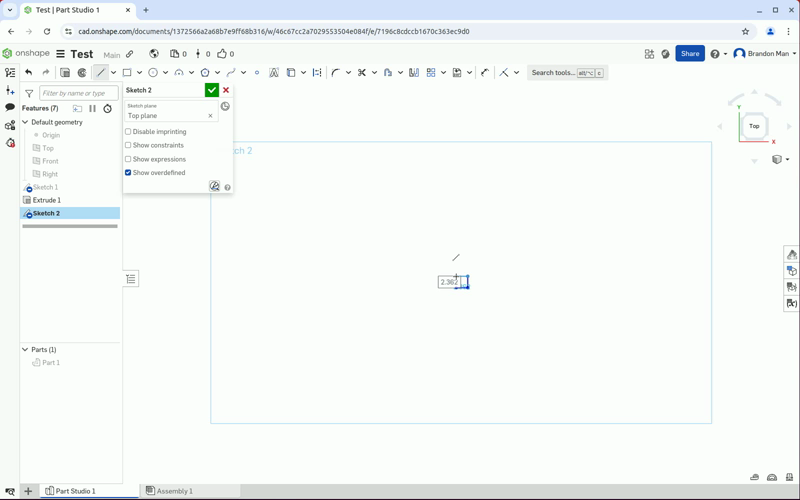
click(456, 276)
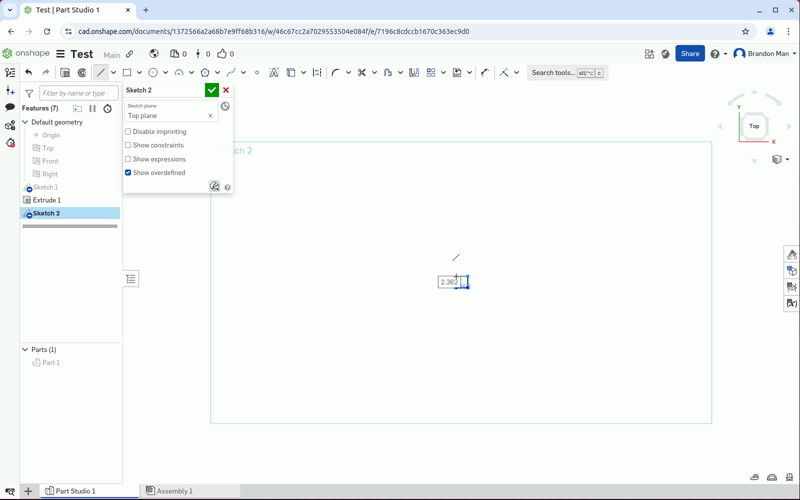
key_up(shift)
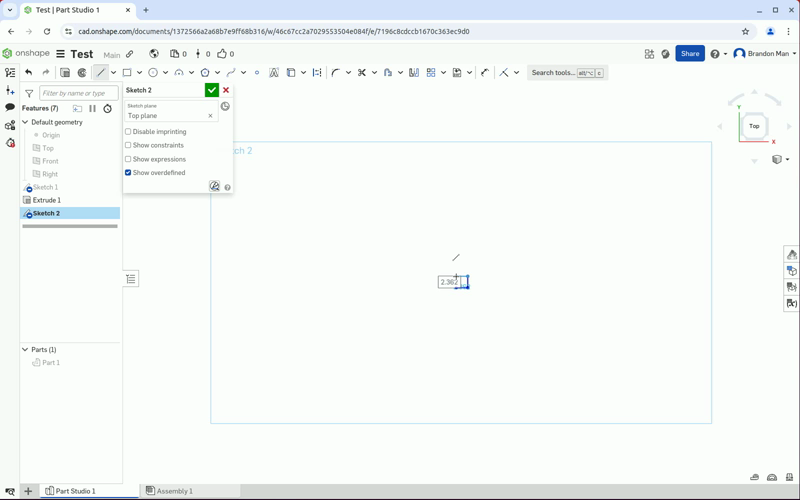
mouse_move(486, 276)
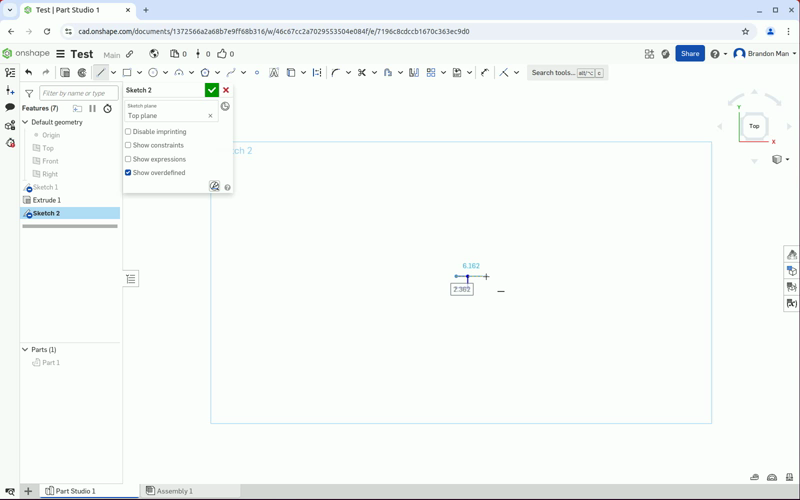
key_down(shift)
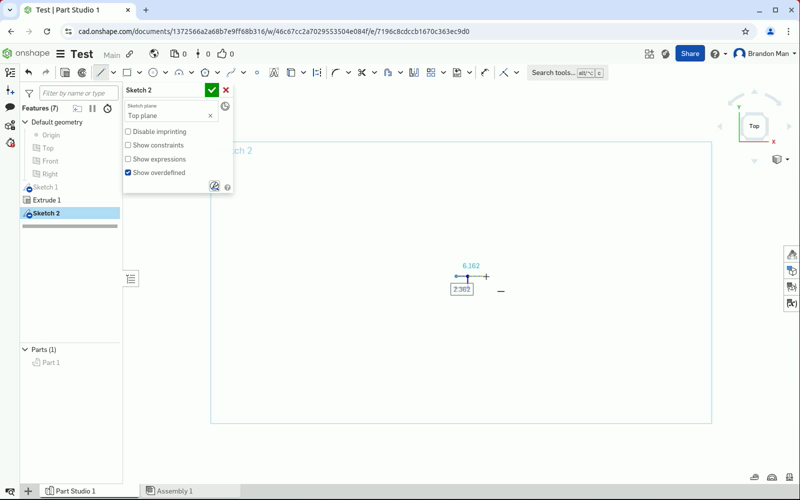
mouse_move(456, 287)
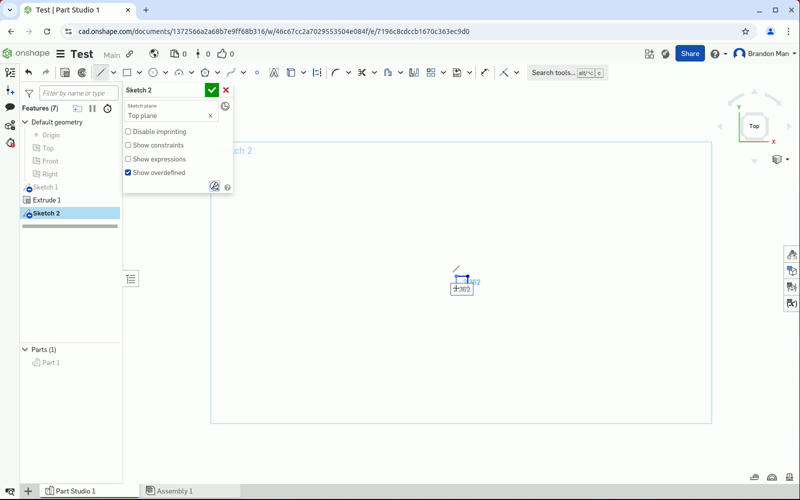
key_up(shift)
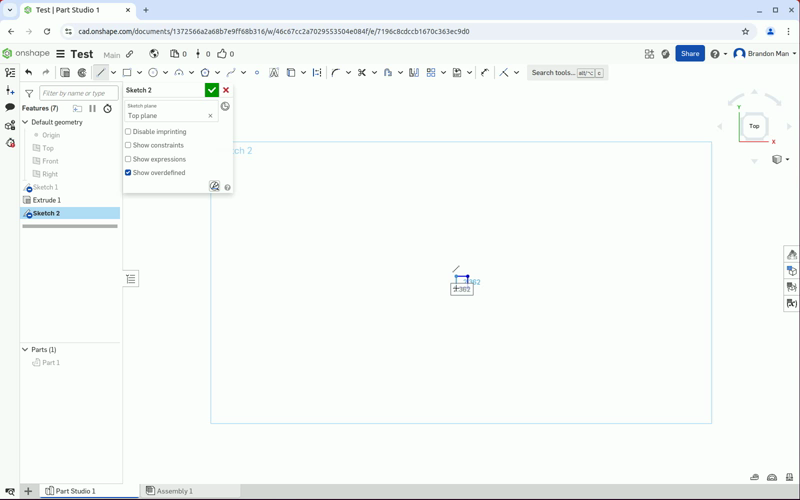
click(456, 287)
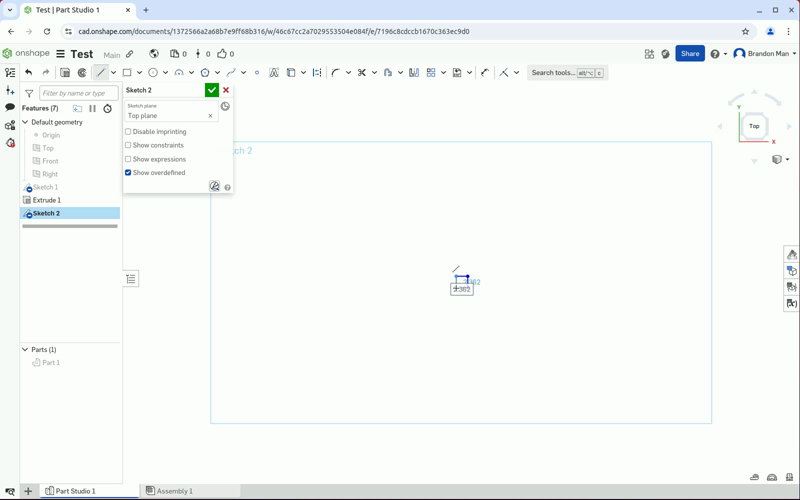
key(esc)
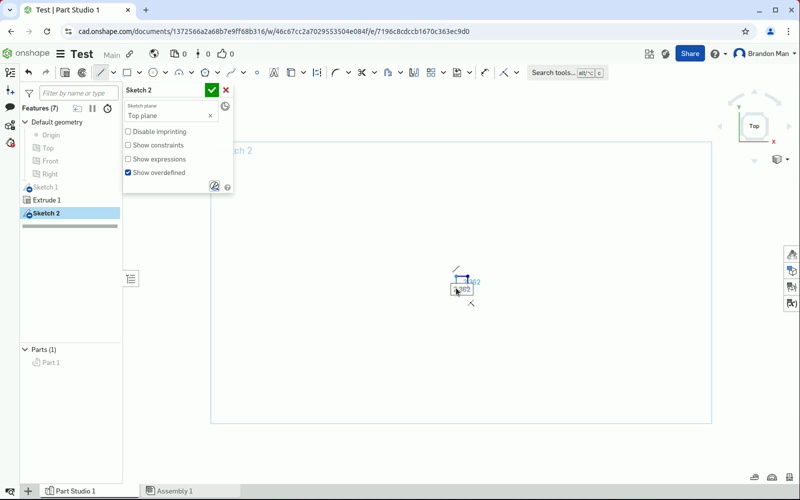
mouse_move(462, 278)
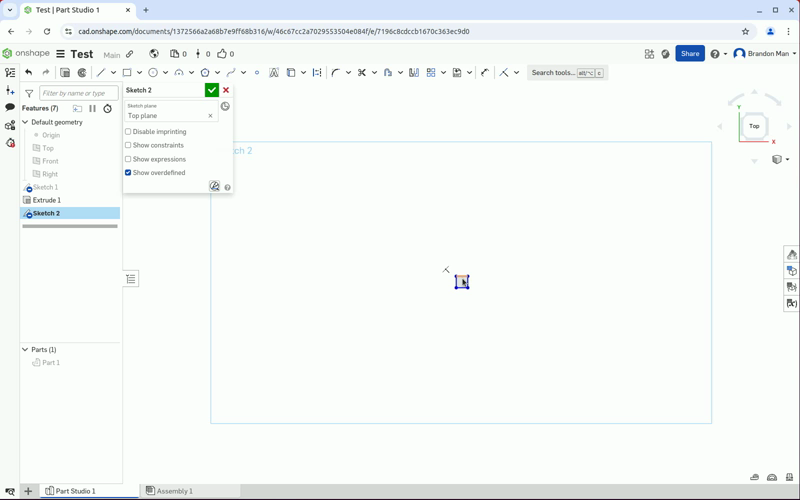
scroll(6)
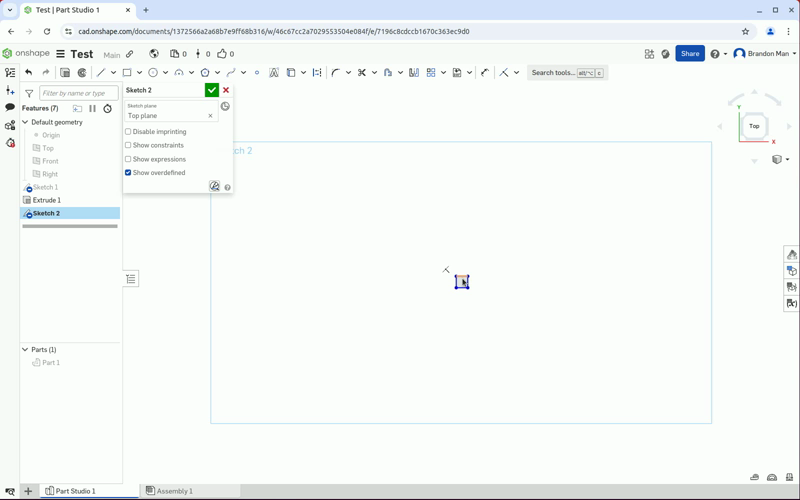
scroll(6)
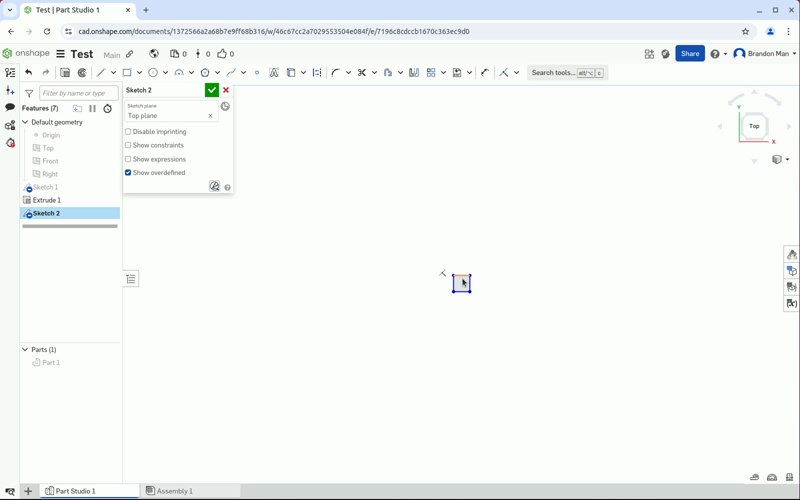
scroll(6)
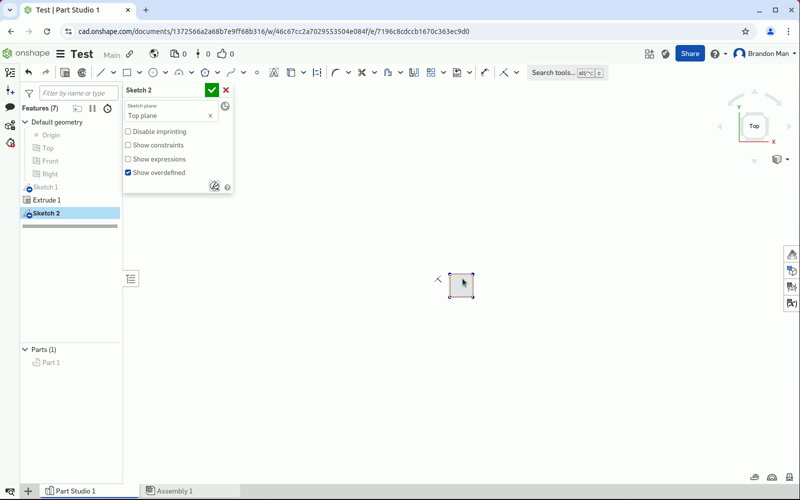
scroll(6)
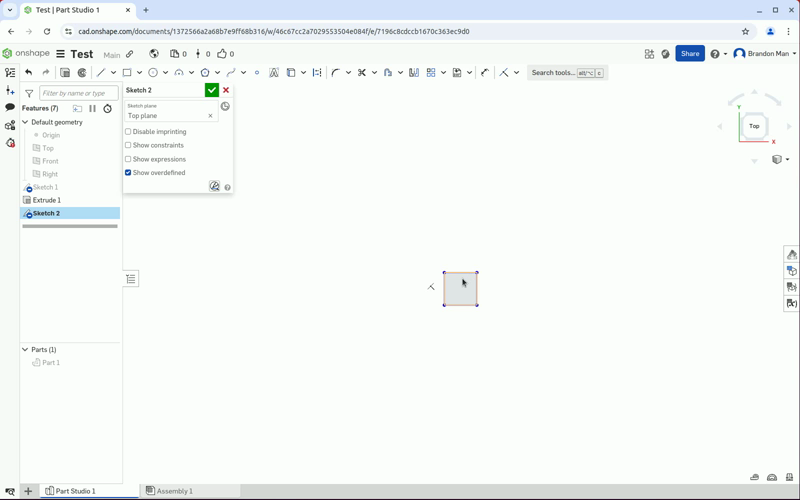
scroll(6)
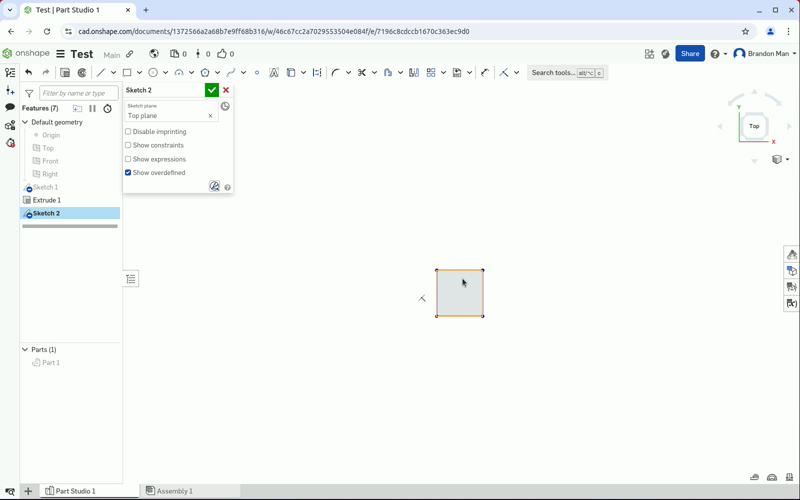
scroll(6)
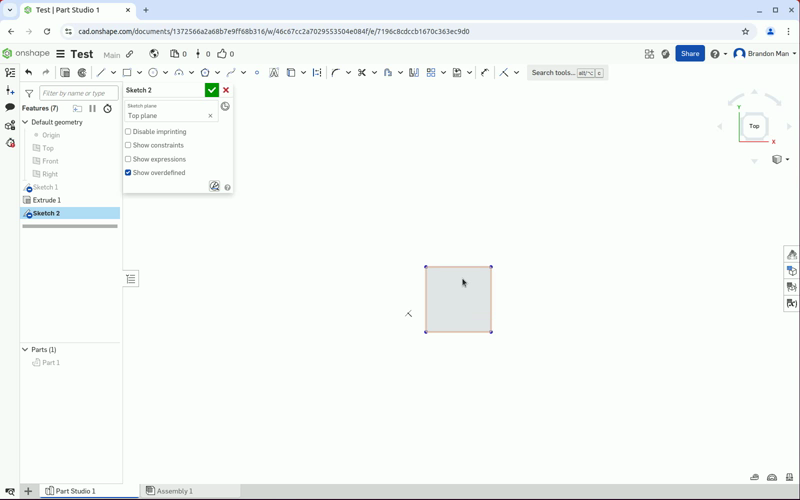
scroll(6)
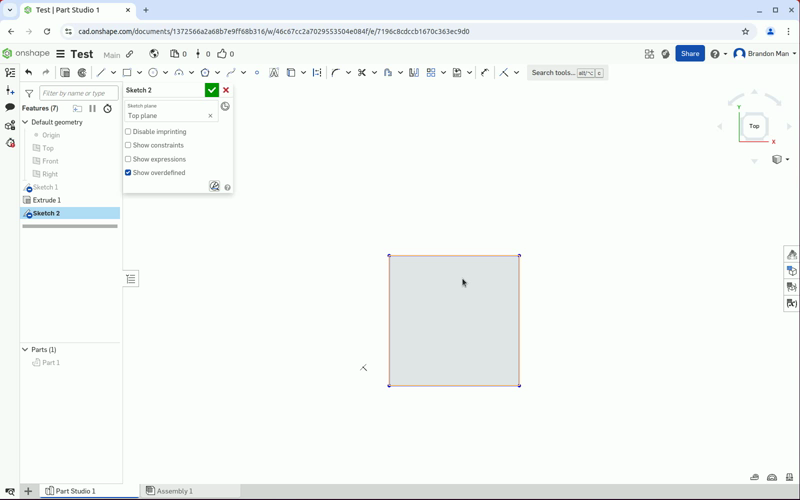
click(462, 278)
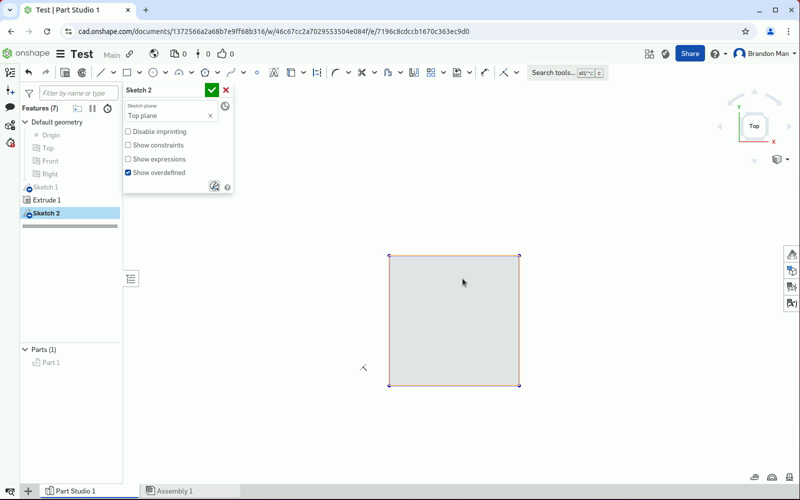
scroll(-6)
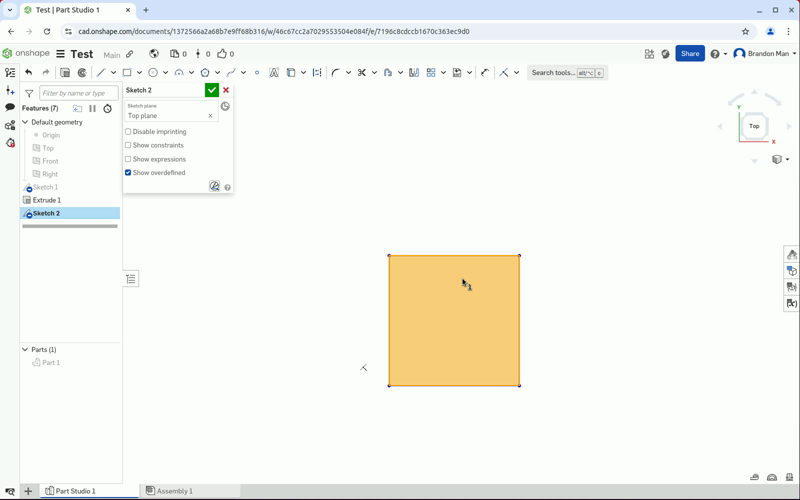
scroll(-6)
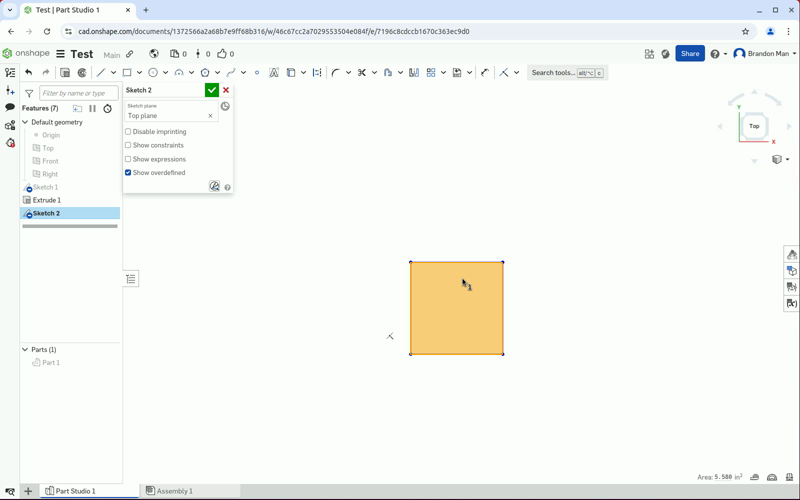
scroll(-6)
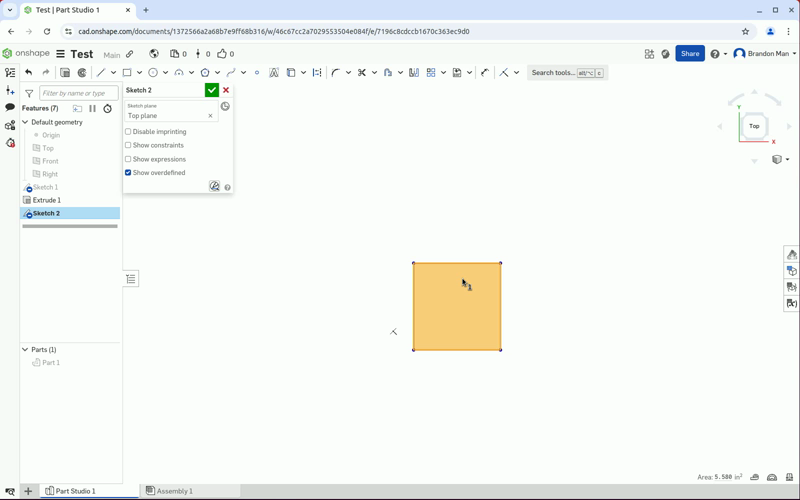
scroll(-6)
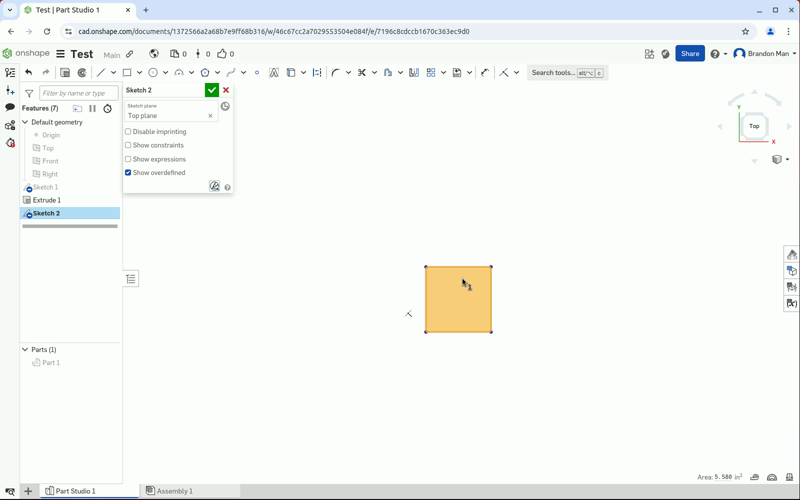
scroll(-6)
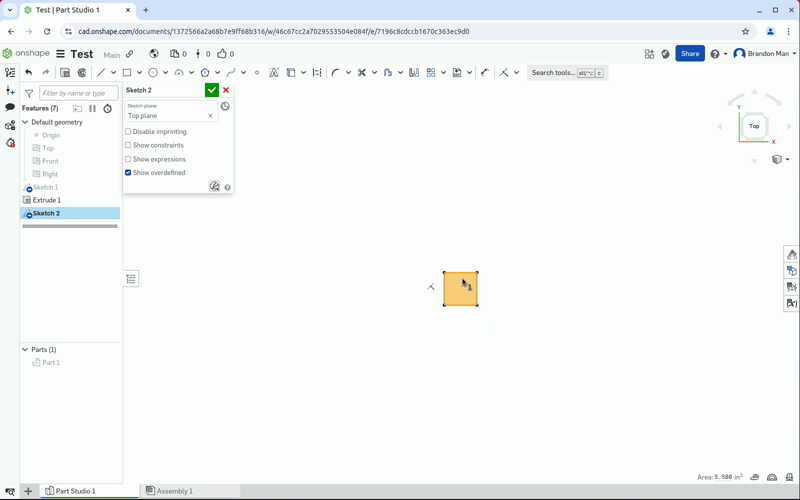
scroll(-6)
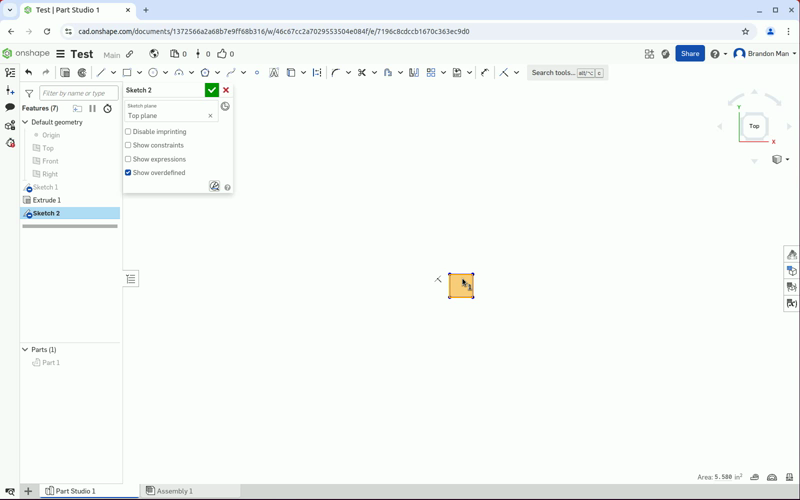
scroll(-6)
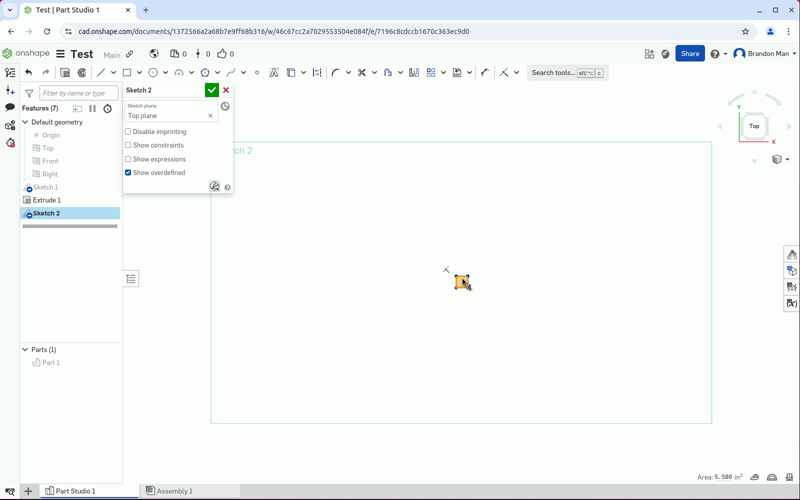
mouse_move(73, 352)
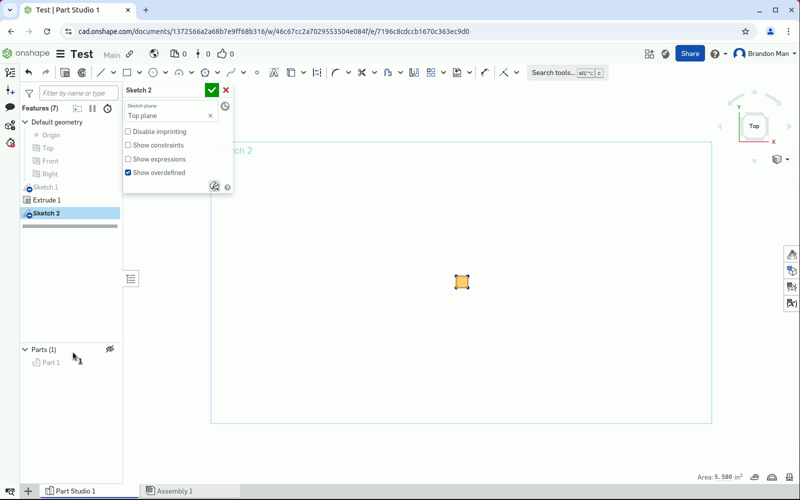
key(shift+y)
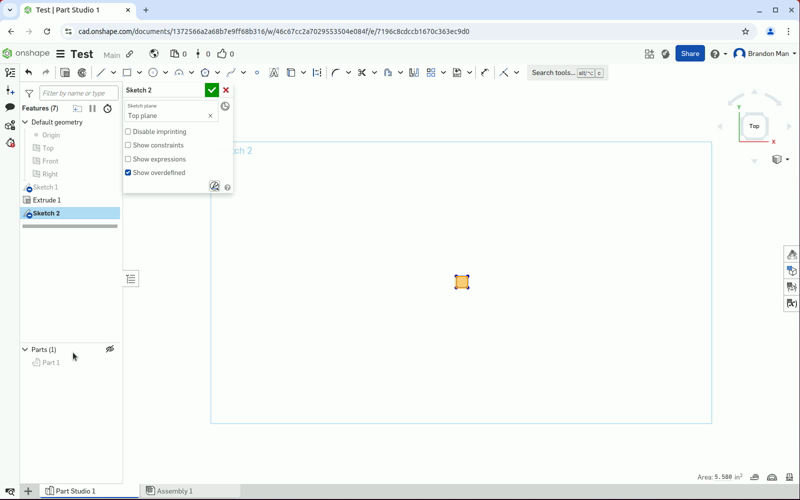
key(shift+e)
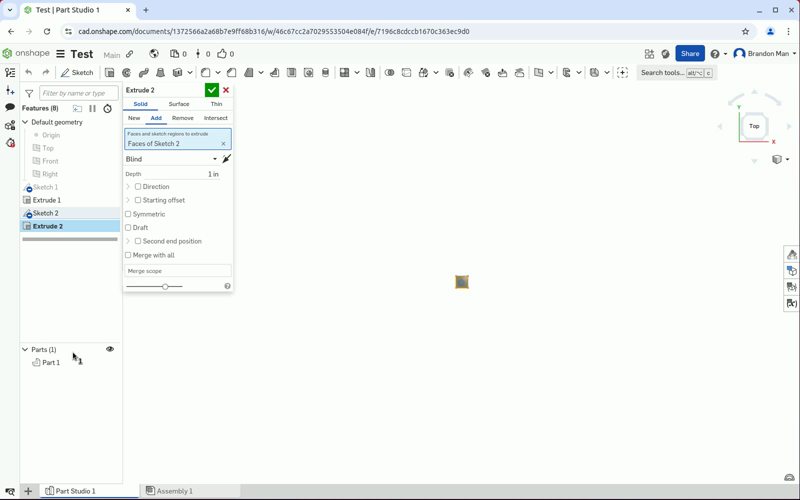
mouse_move(143, 106)
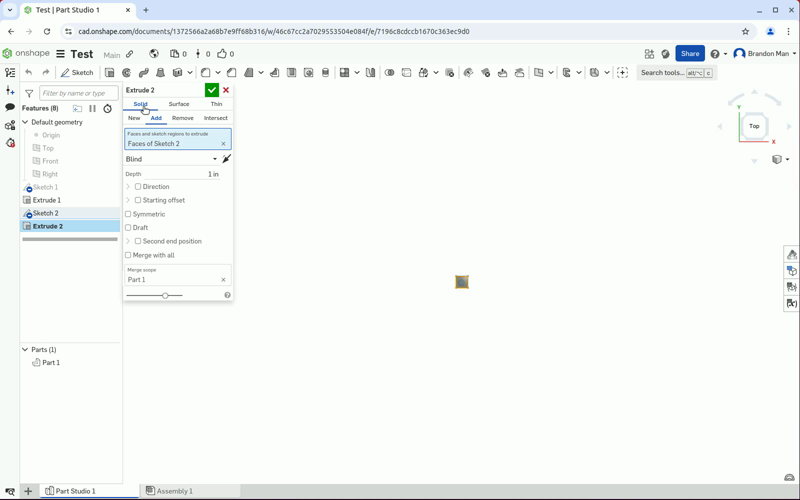
click(143, 106)
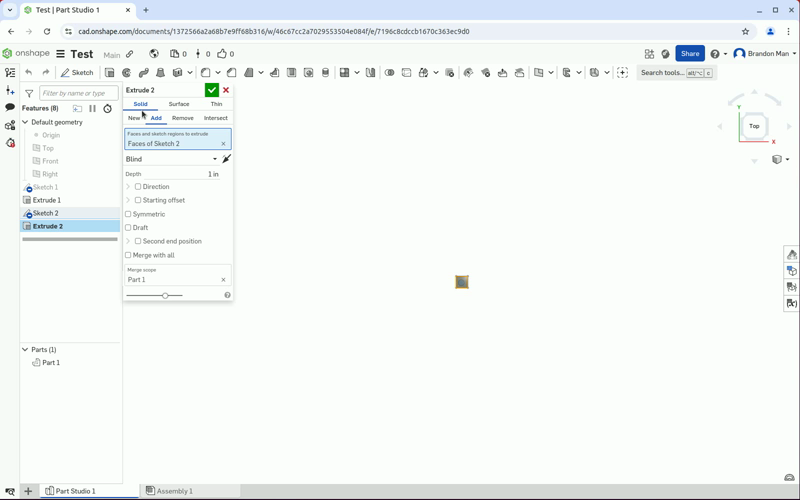
mouse_move(137, 120)
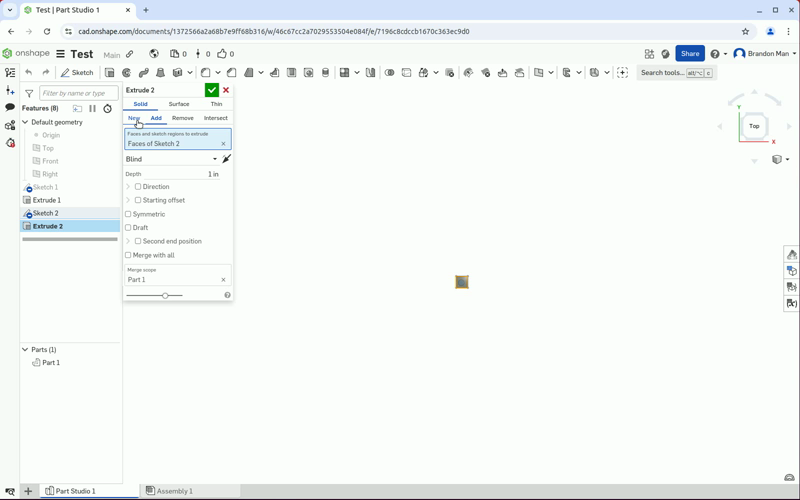
click(137, 120)
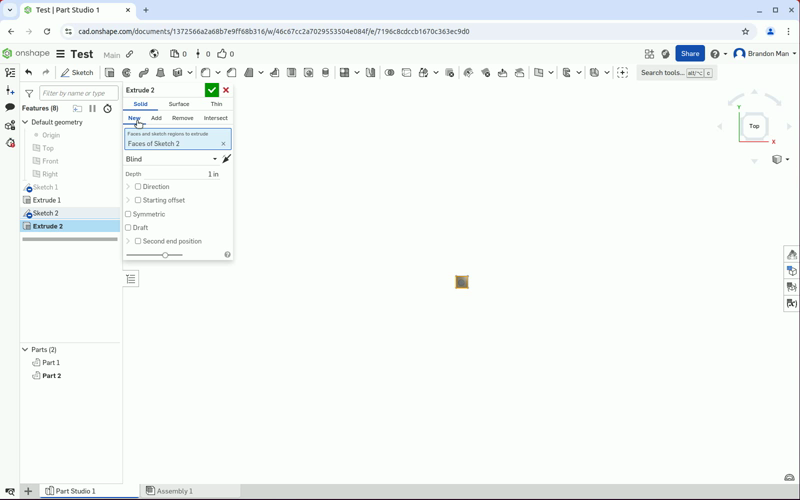
key(tab, 4)
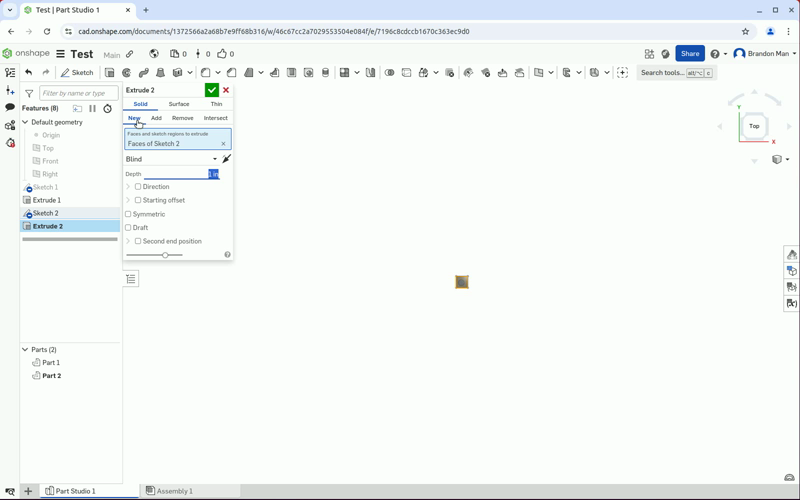
text(-0.241)
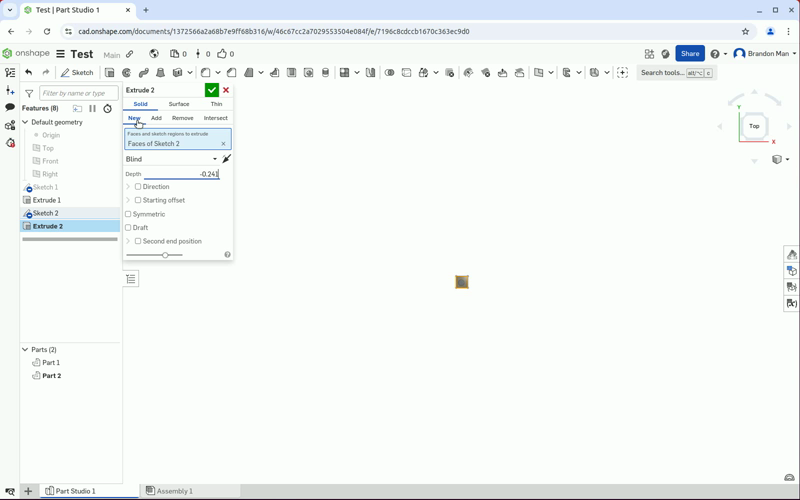
key(enter)
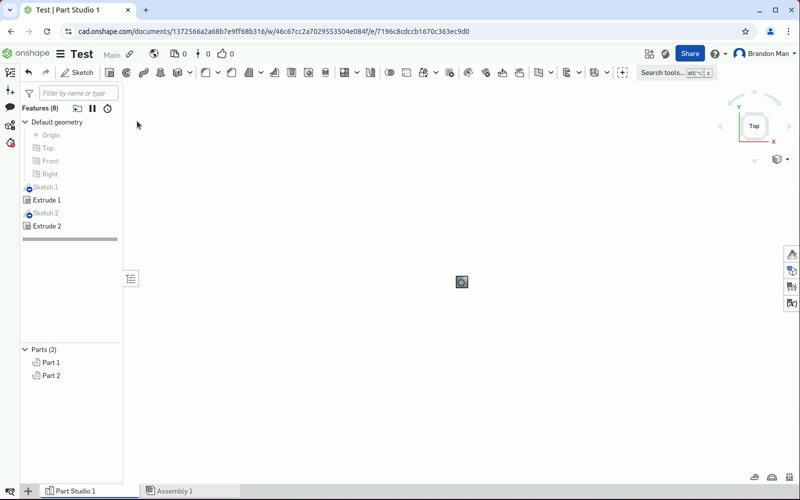
key(shift+h)
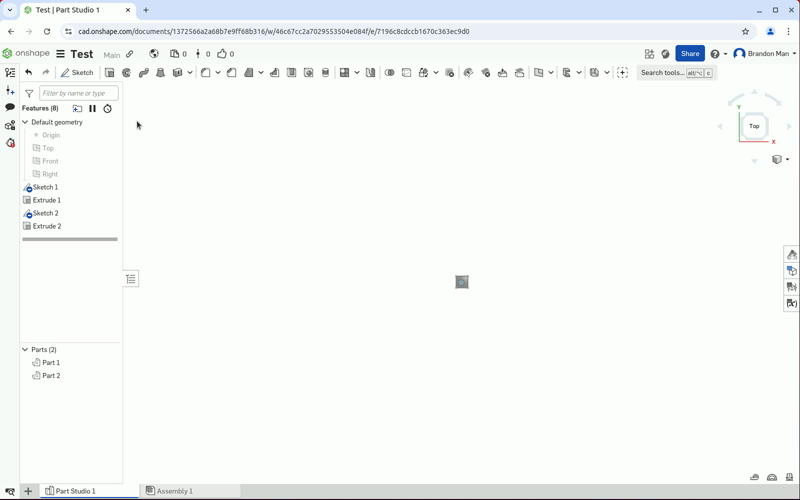
key(shift+h)
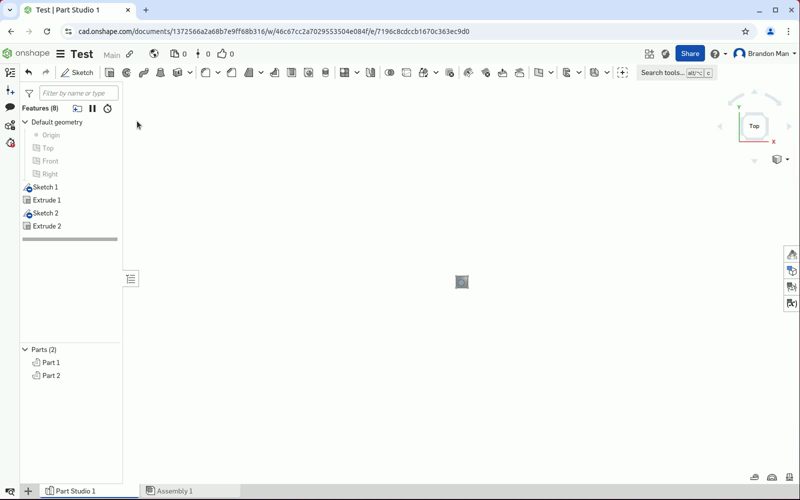
key(shift+7)
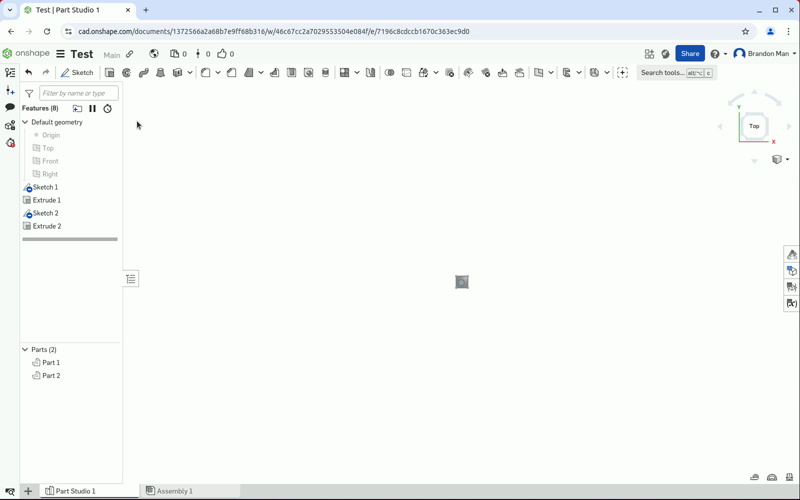
key(up, 3)
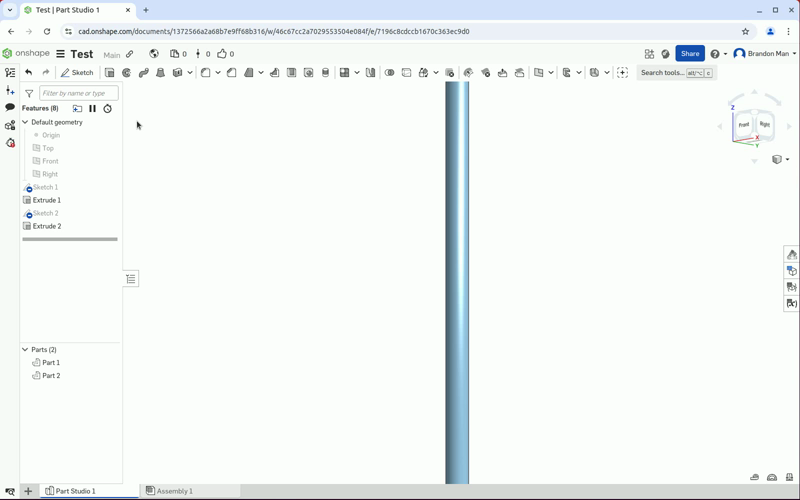
key(left, 3)
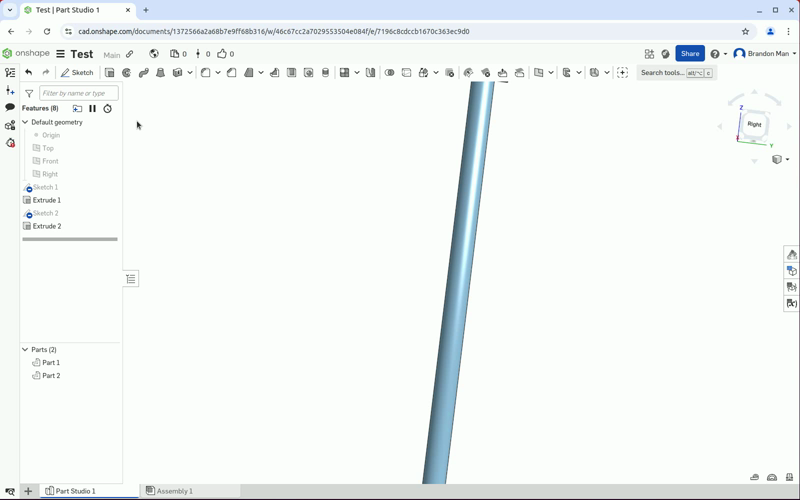
key(right, 3)
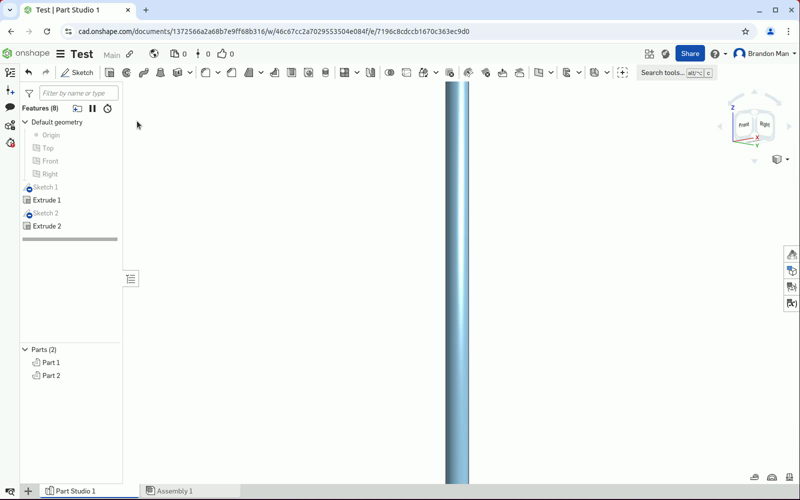
key(down, 3)
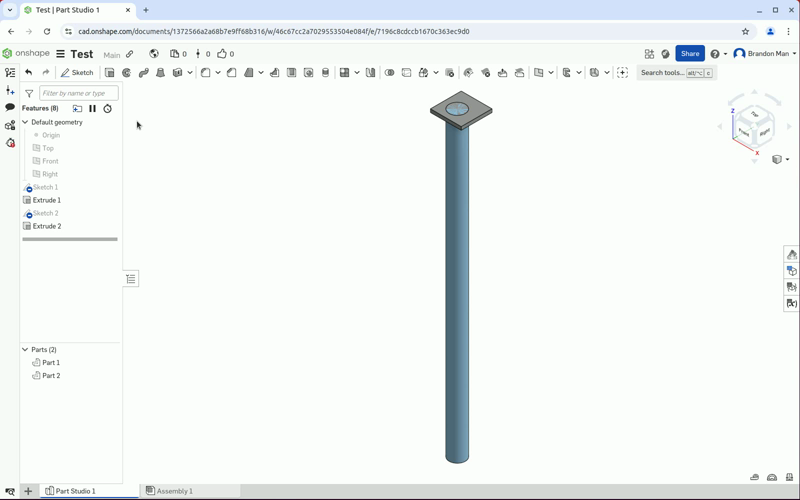
mouse_move(73, 189)
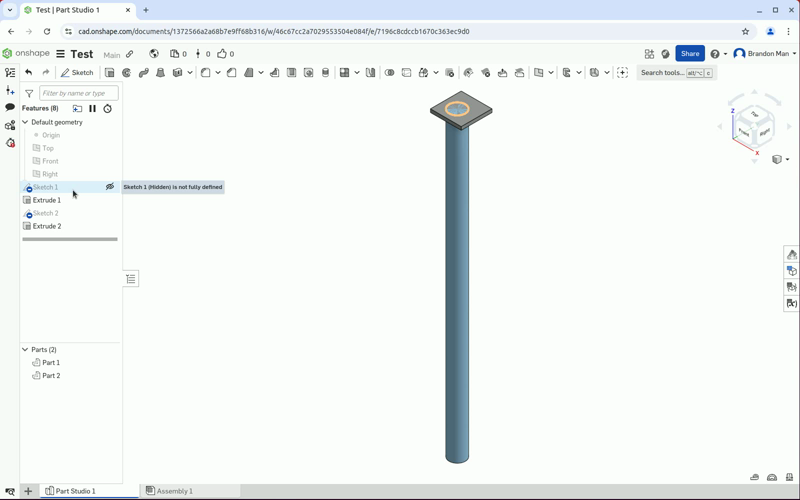
click(73, 189)